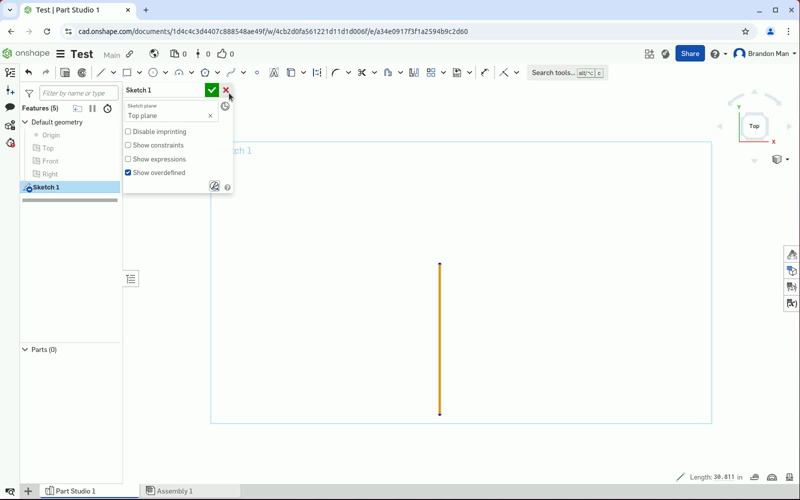
key(shift+h)
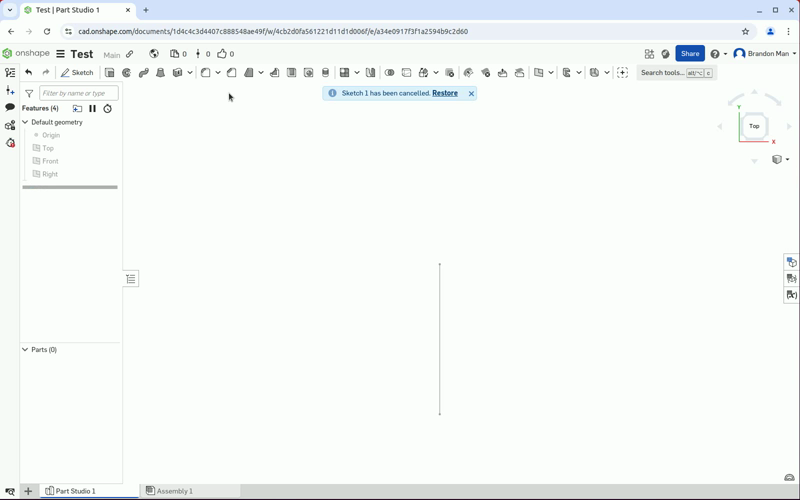
mouse_move(73, 352)
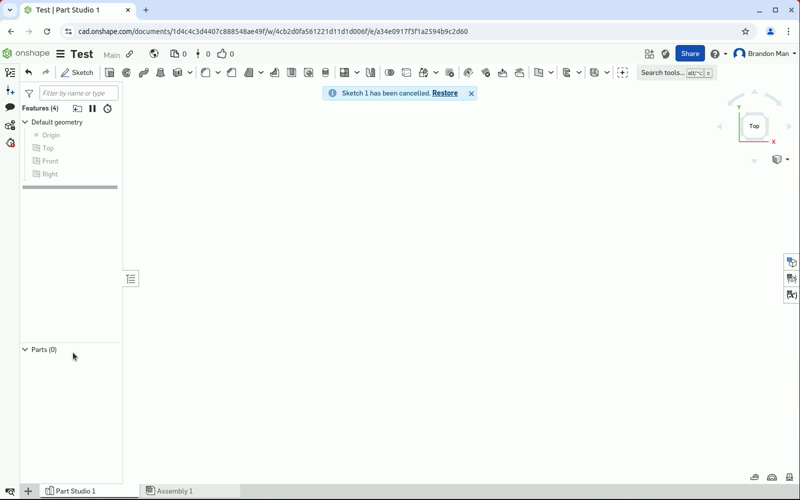
key(y)
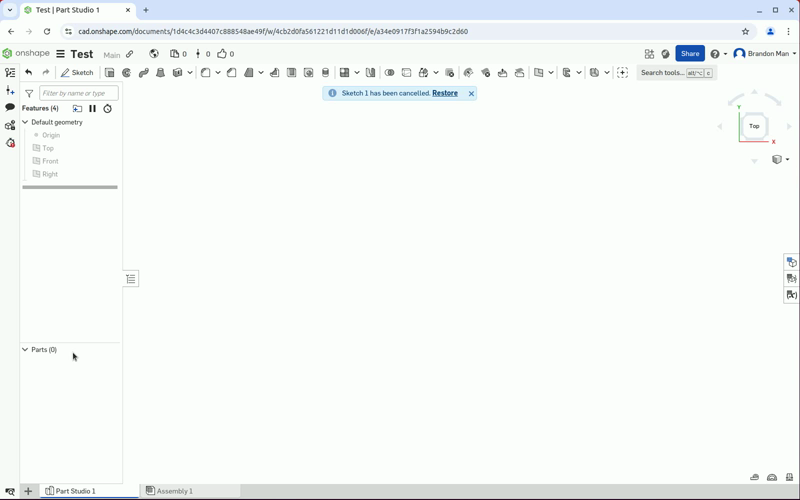
key(shift+p)
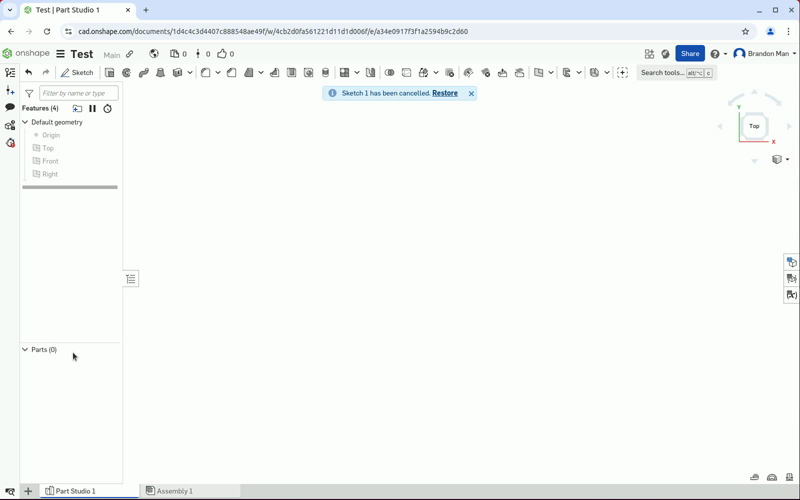
key(space)
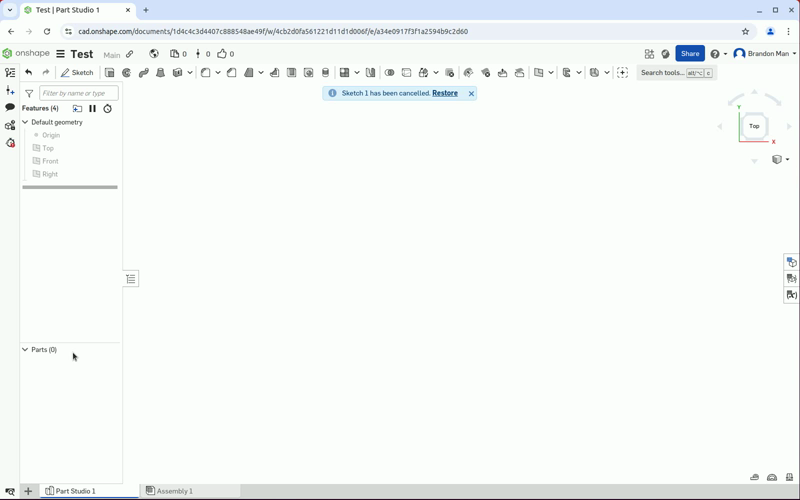
key_down(shift)
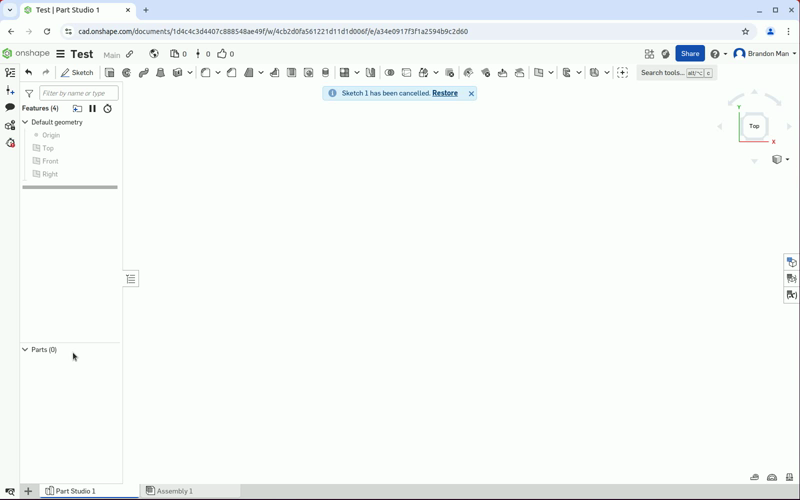
key(up)
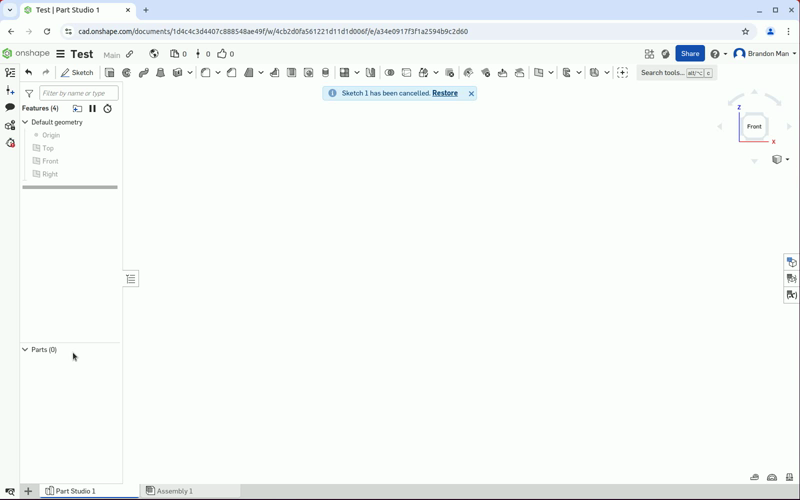
key_up(shift)
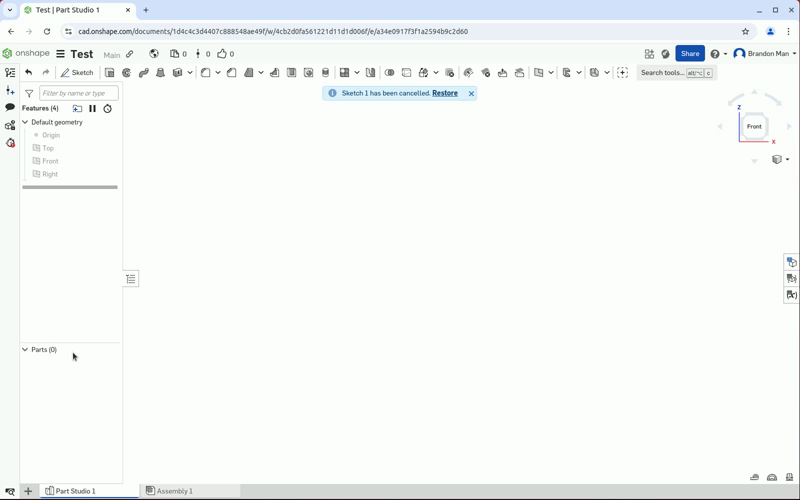
mouse_move(73, 352)
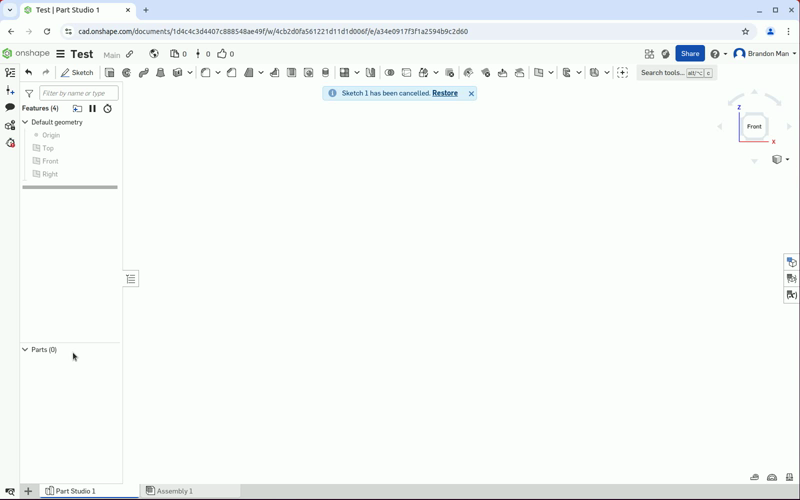
key(shift+y)
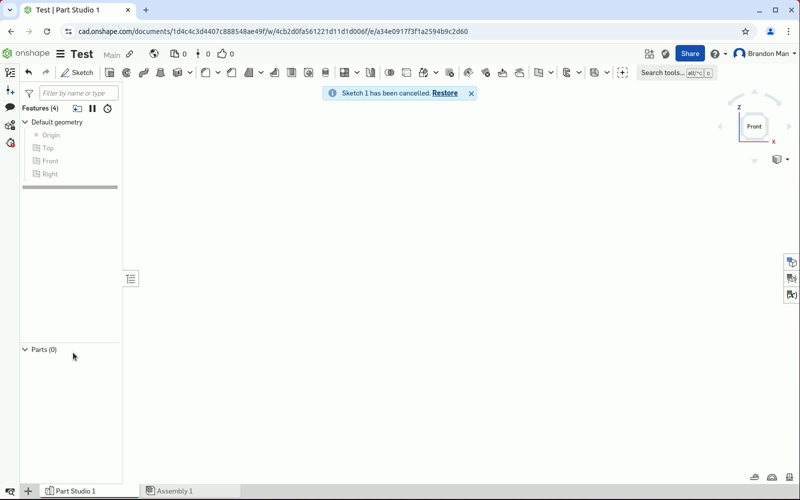
key(shift+s)
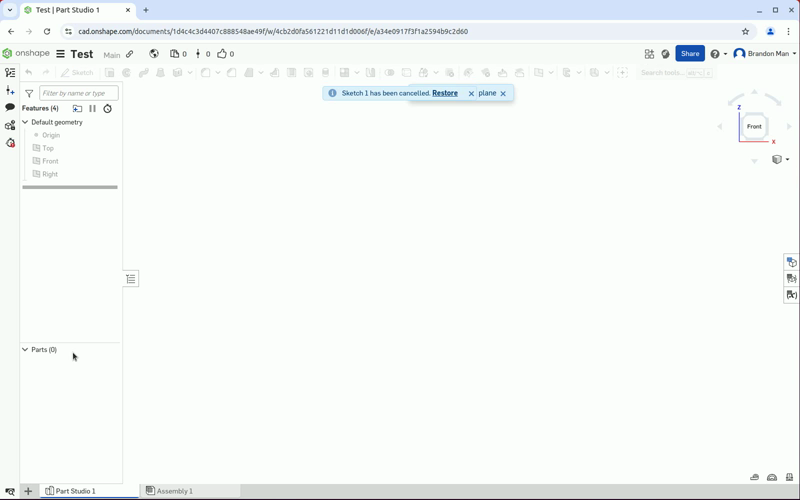
mouse_move(73, 163)
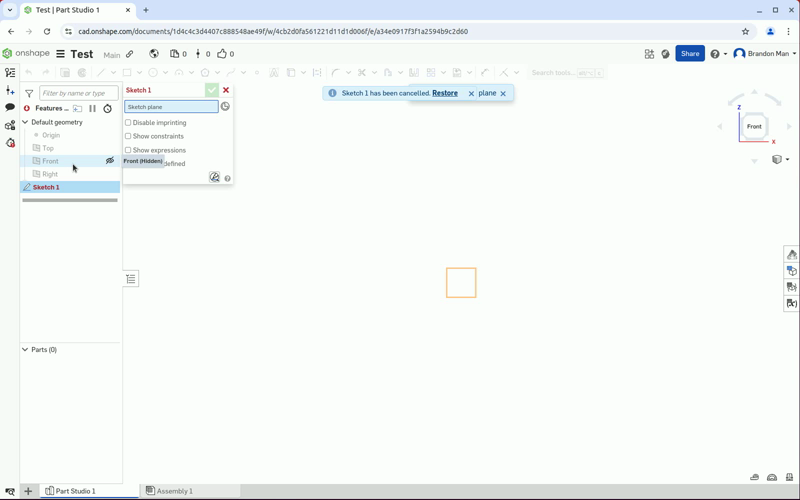
click(73, 163)
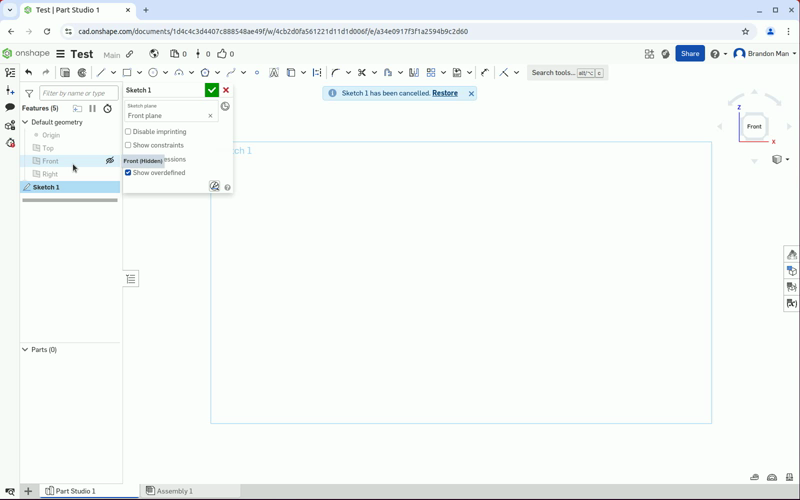
mouse_move(73, 352)
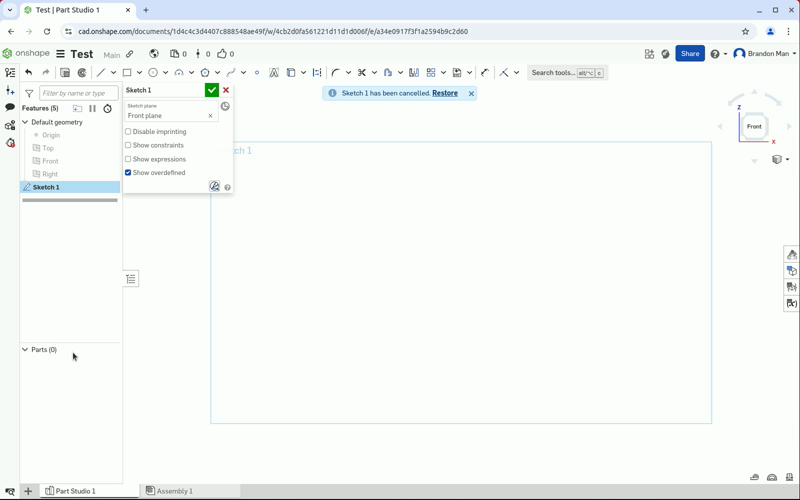
key(y)
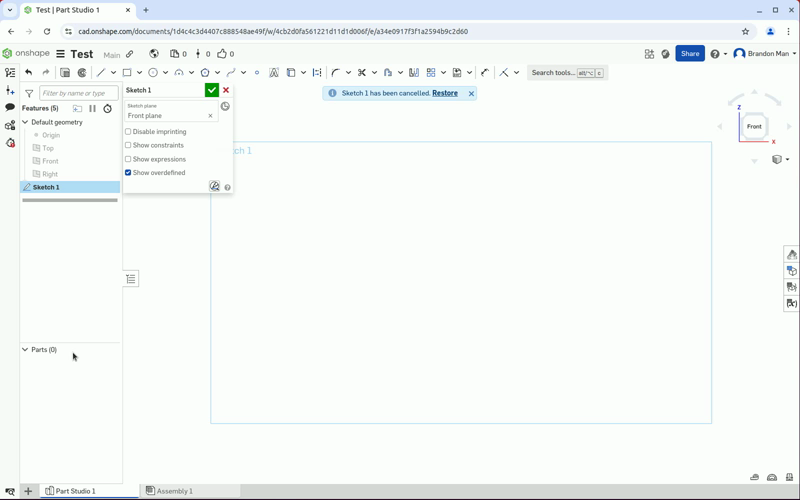
key(l)
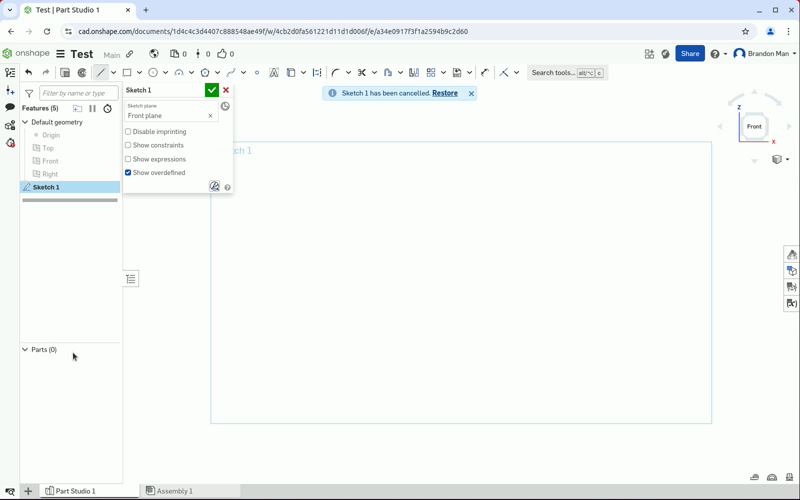
key_down(shift)
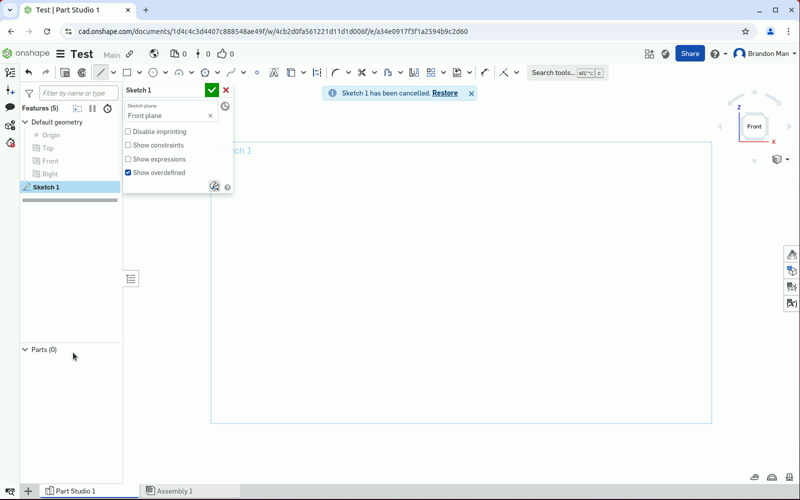
mouse_move(348, 282)
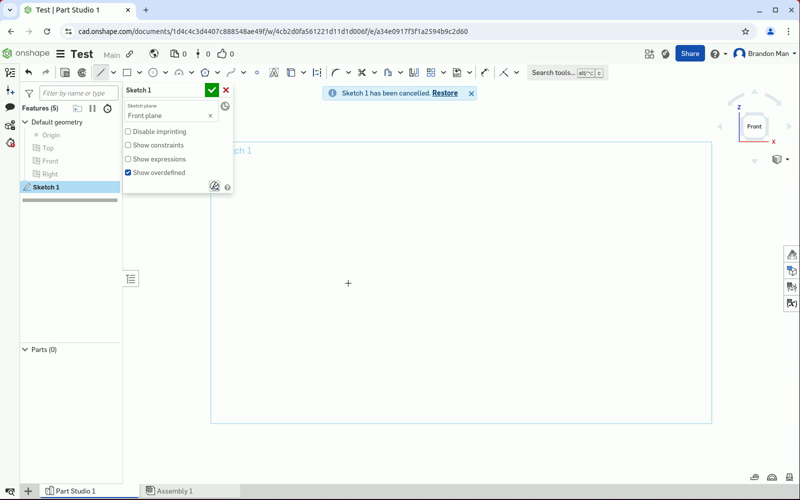
click(348, 282)
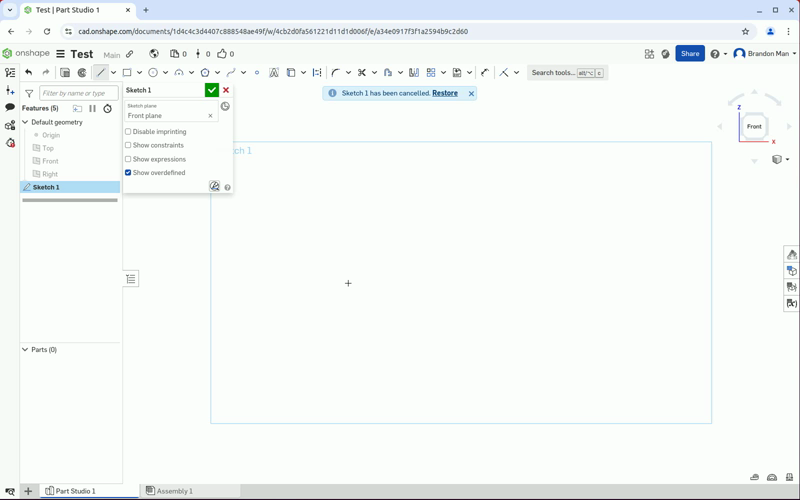
key_up(shift)
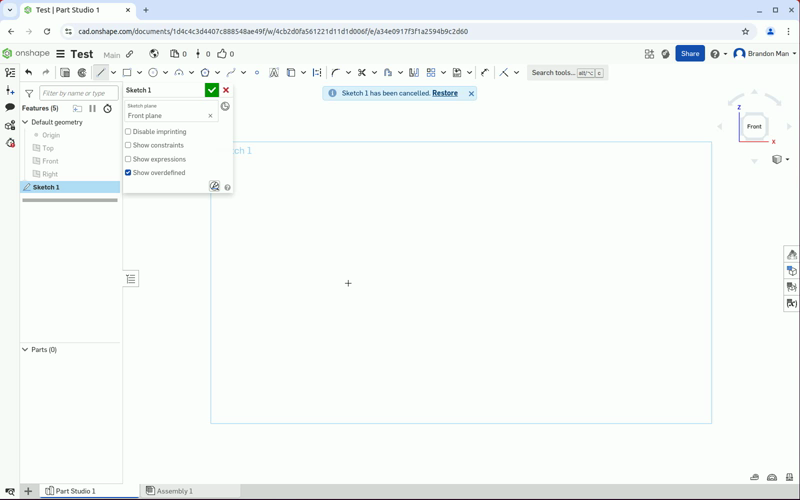
key_down(shift)
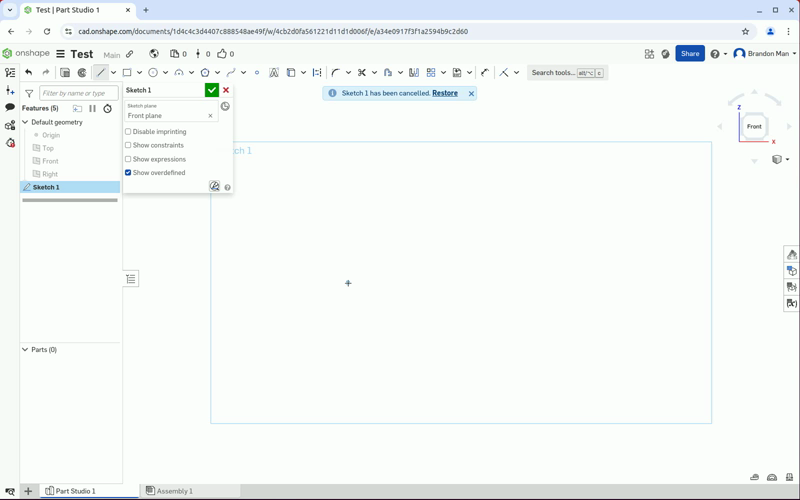
mouse_move(378, 282)
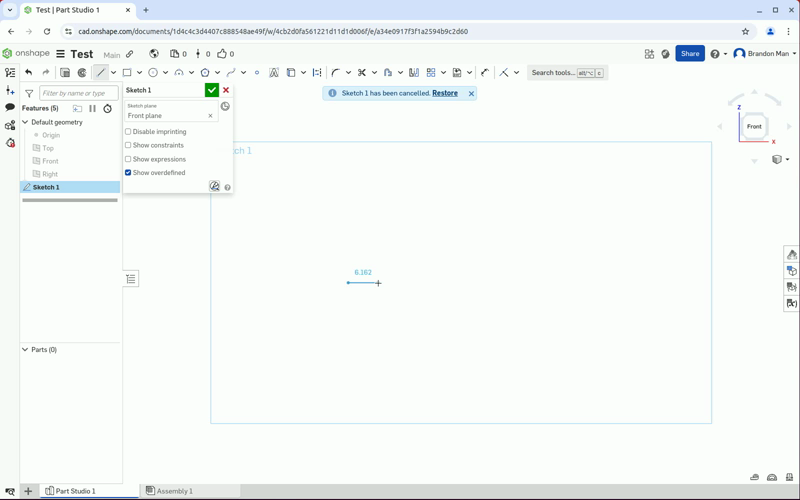
mouse_move(386, 282)
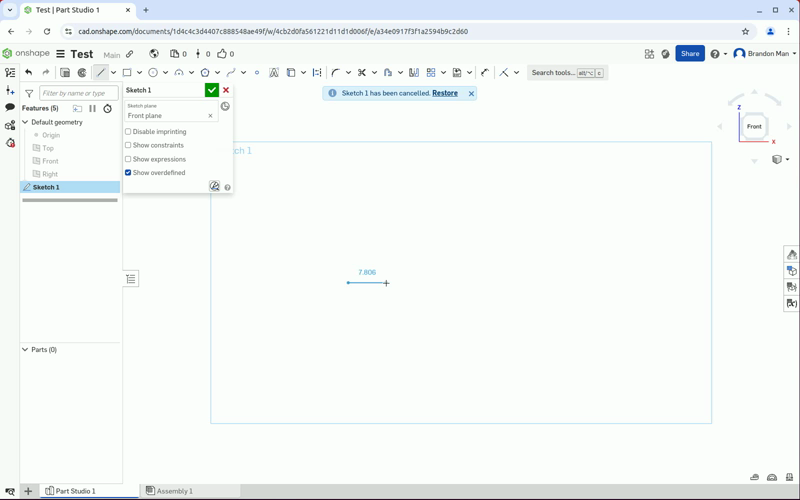
click(386, 282)
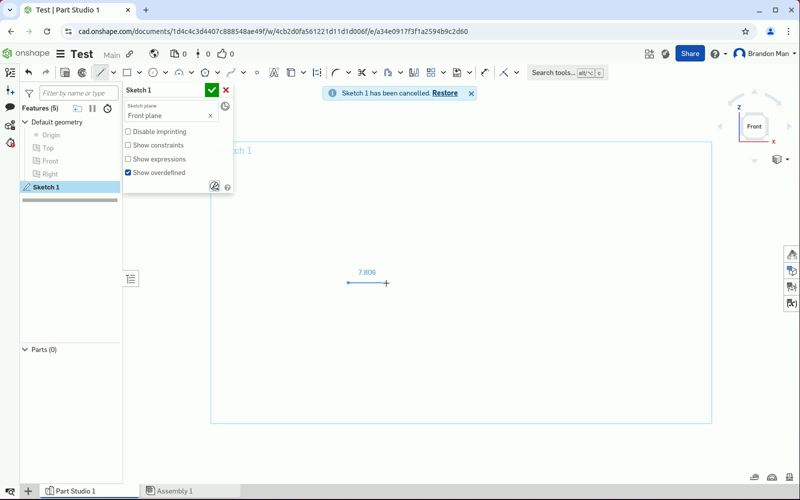
key_up(shift)
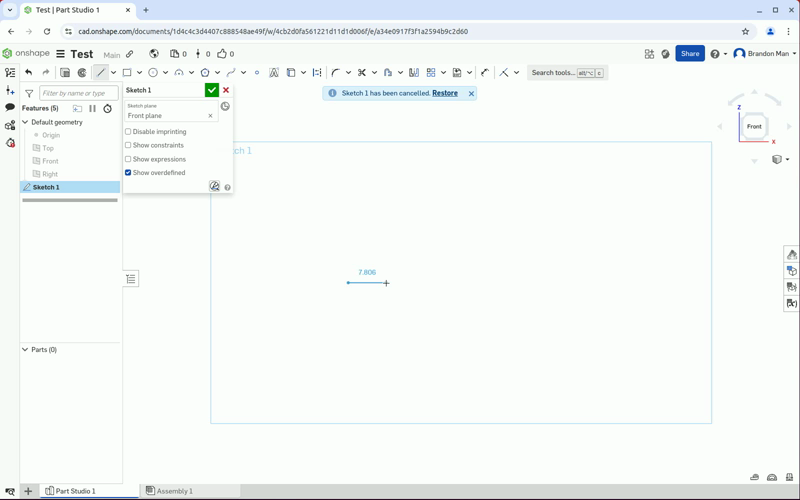
key_down(shift)
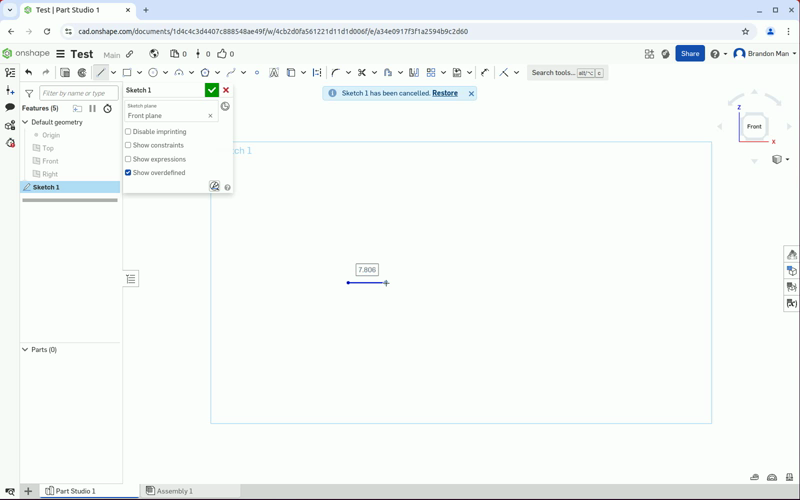
mouse_move(416, 282)
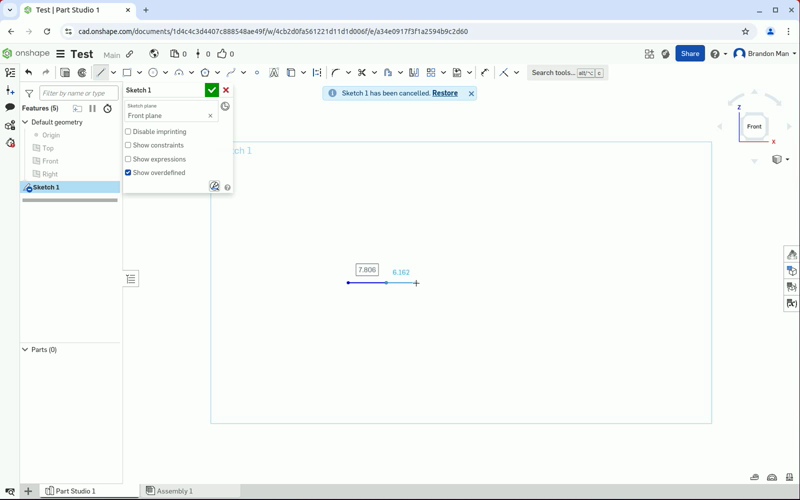
mouse_move(386, 264)
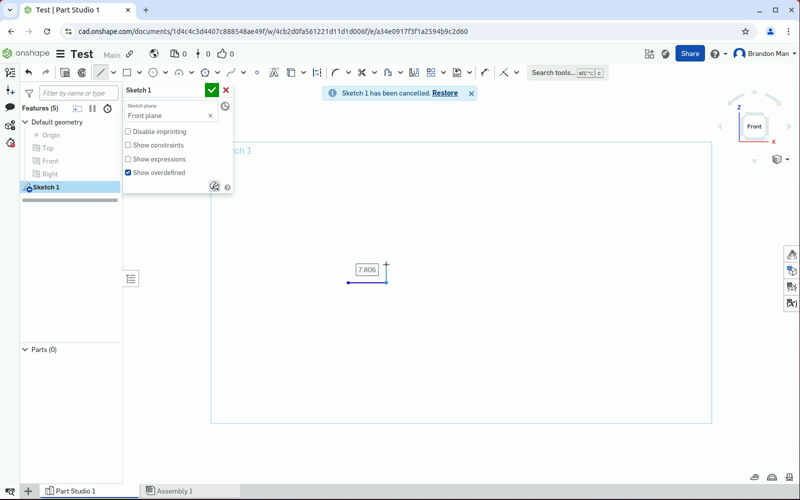
click(386, 264)
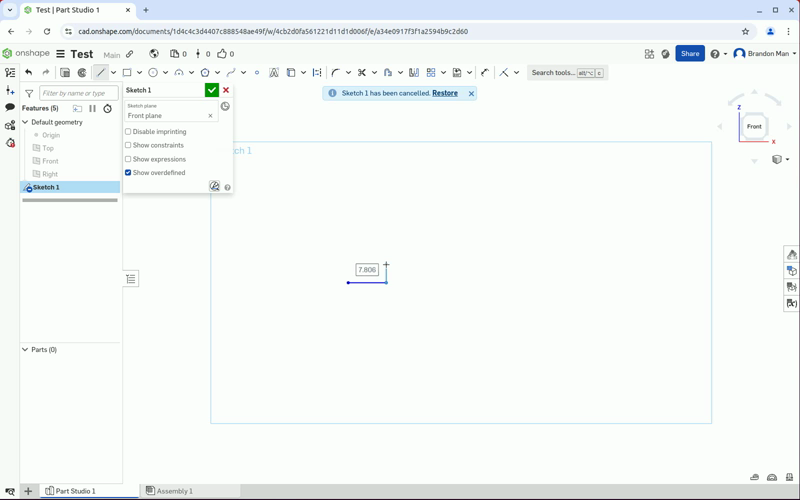
key_up(shift)
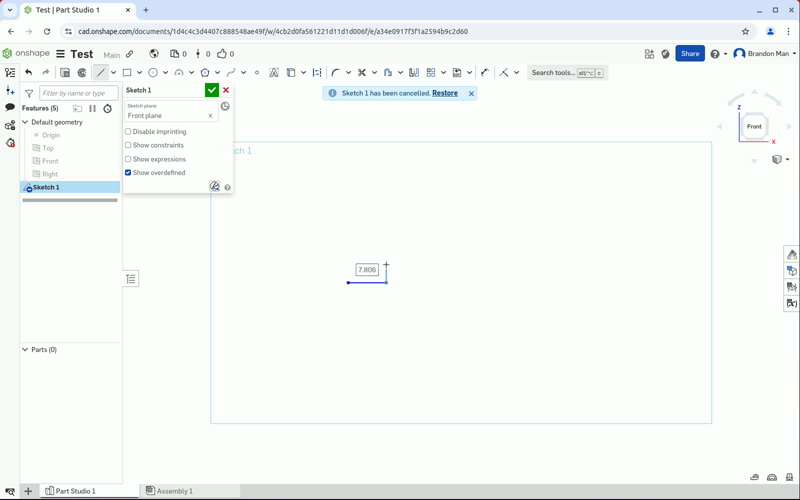
key_down(shift)
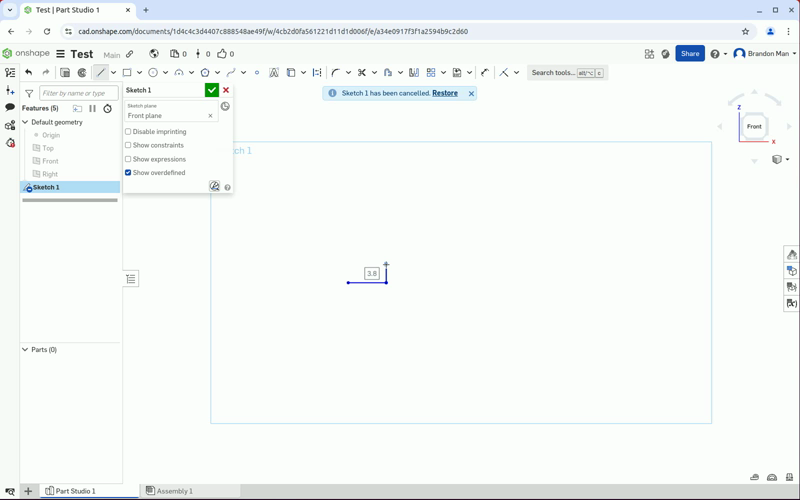
mouse_move(416, 264)
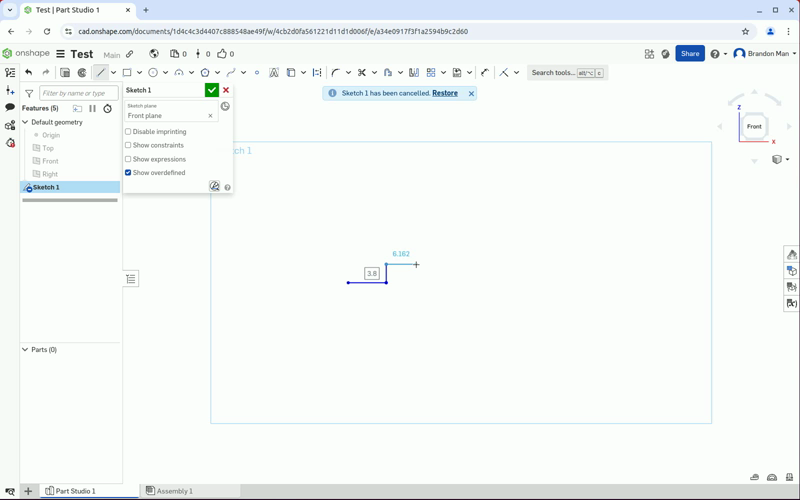
mouse_move(422, 264)
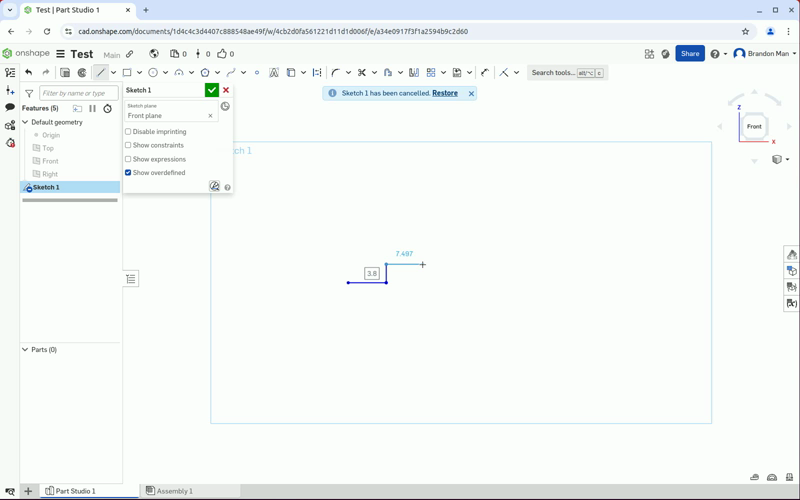
click(422, 264)
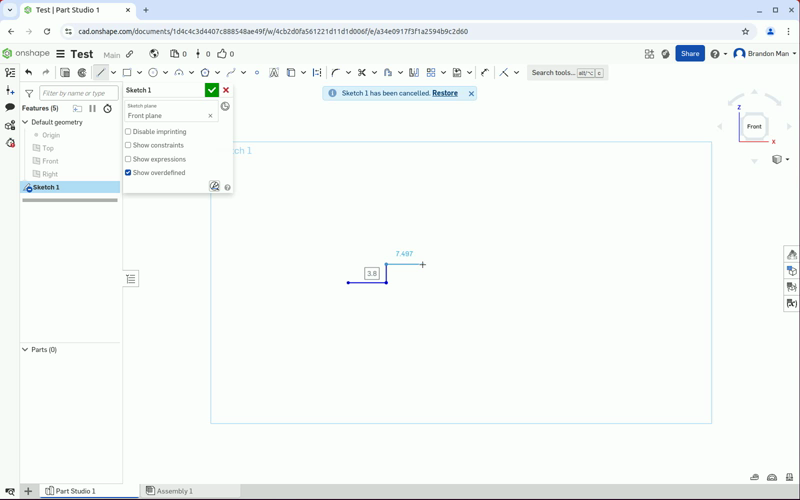
key_up(shift)
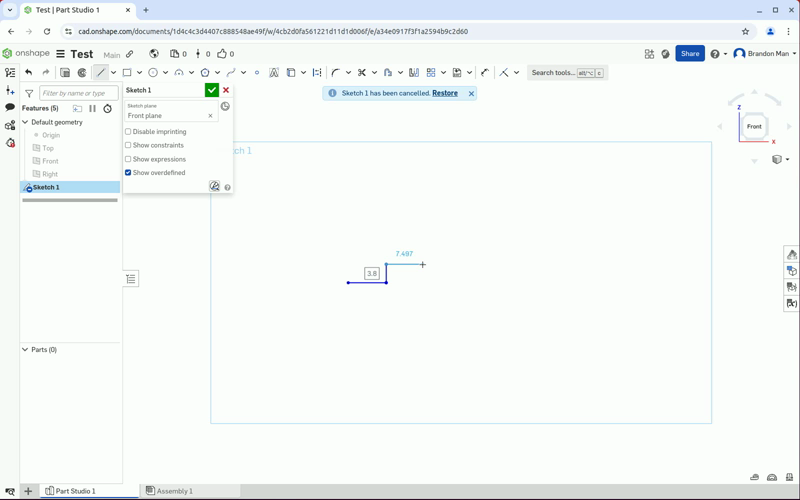
key_down(shift)
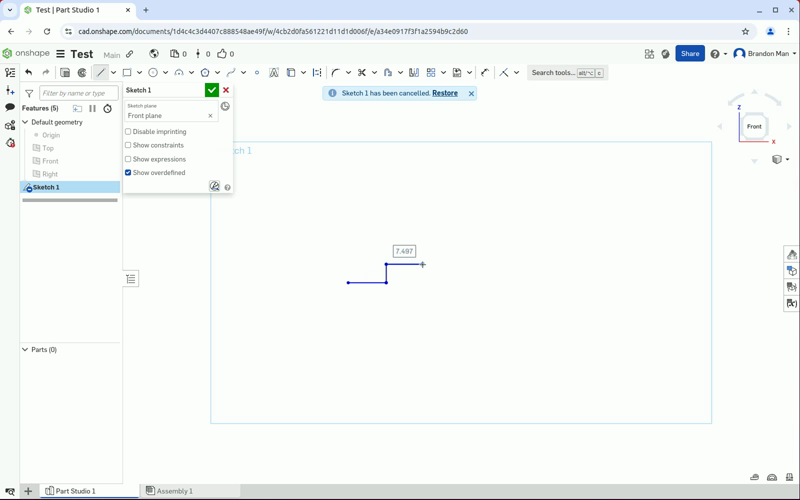
mouse_move(453, 264)
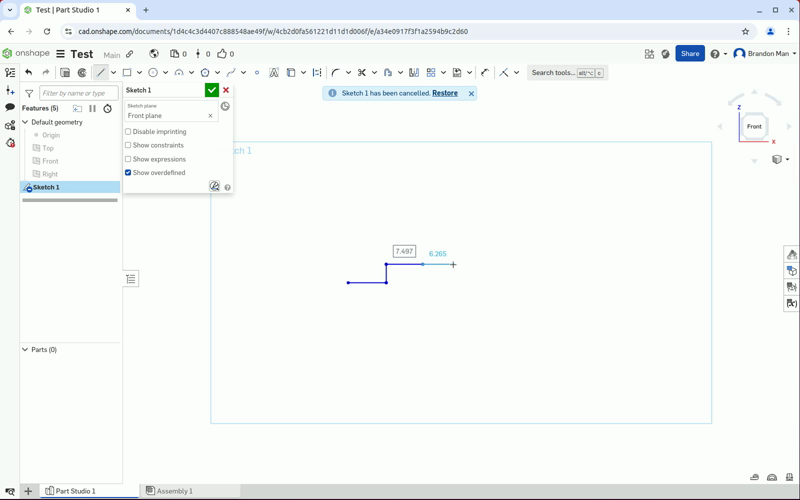
mouse_move(422, 282)
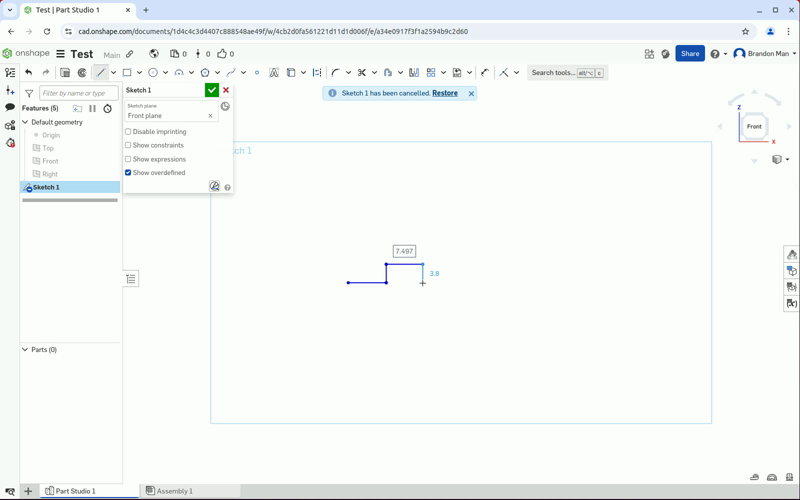
click(422, 282)
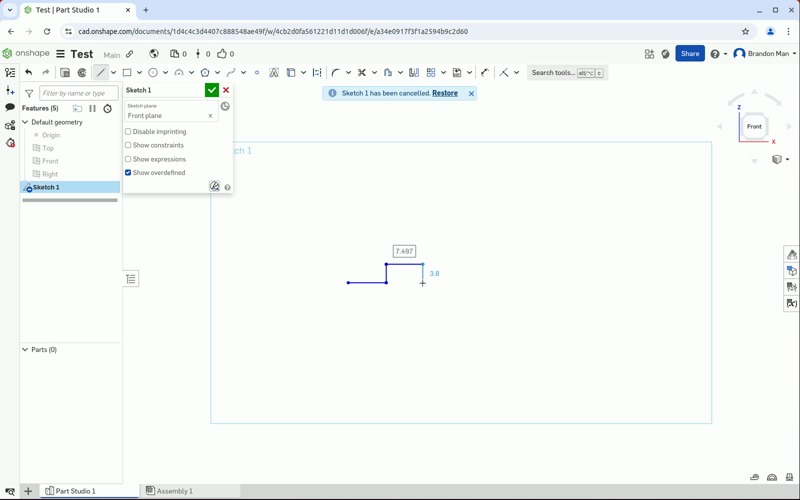
key_up(shift)
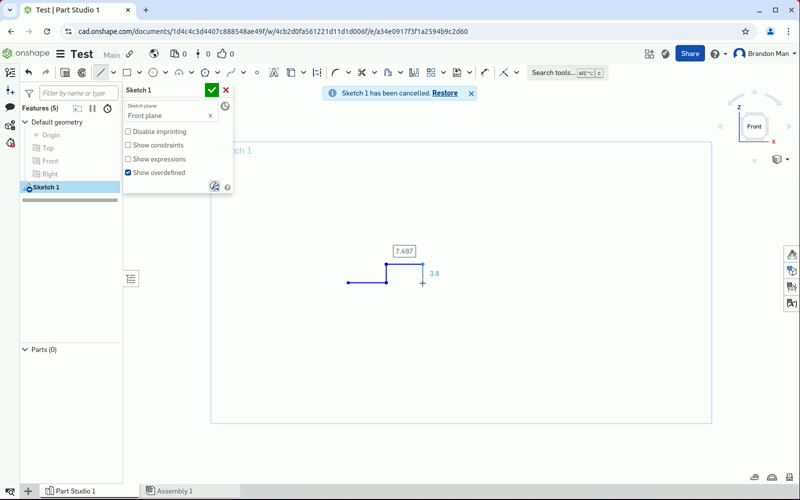
key_down(shift)
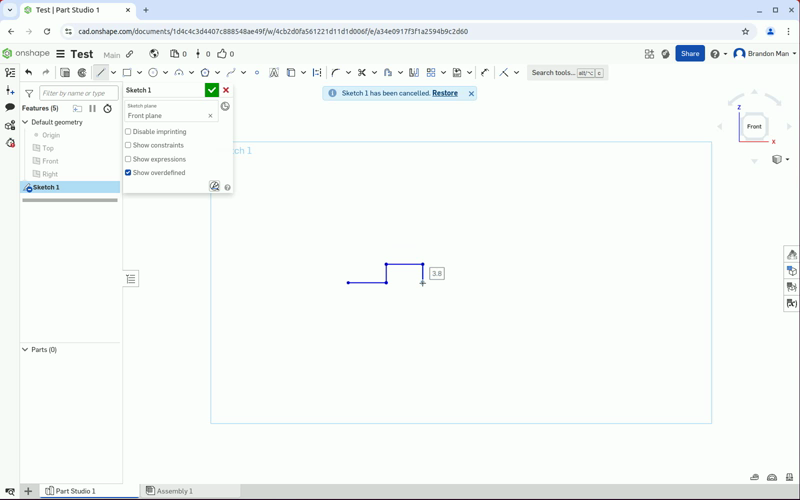
mouse_move(453, 282)
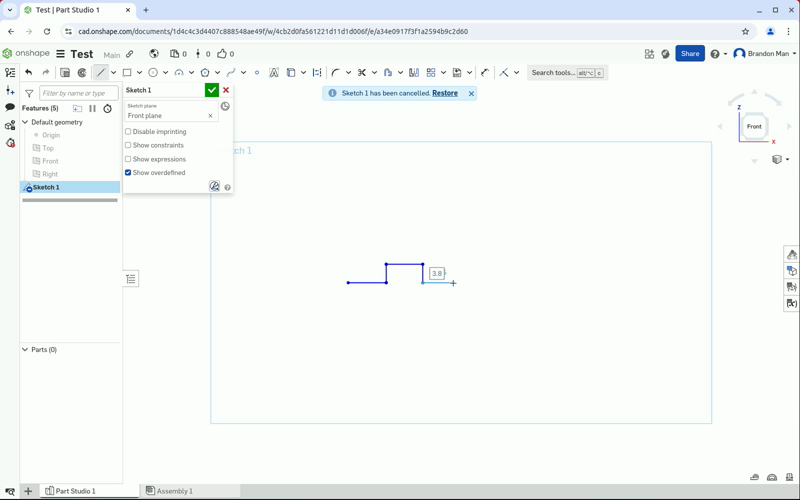
mouse_move(460, 282)
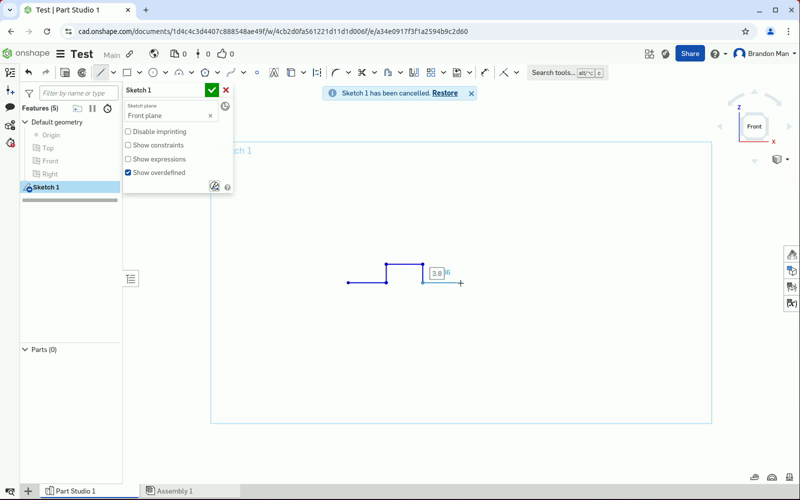
click(460, 282)
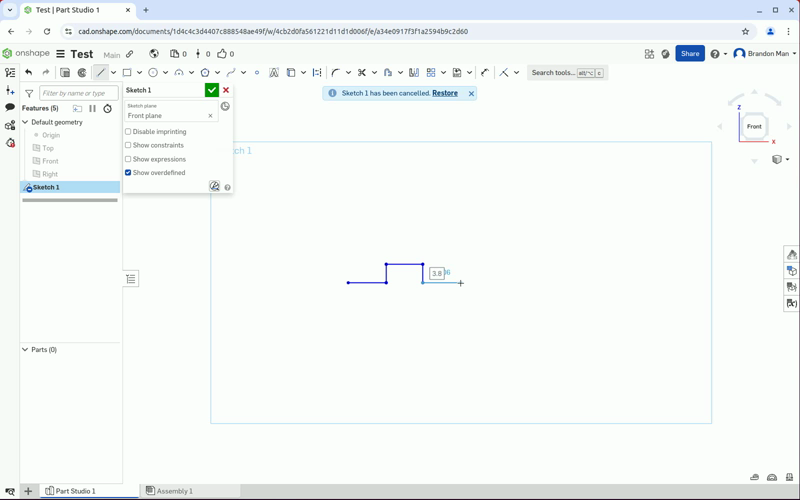
key_up(shift)
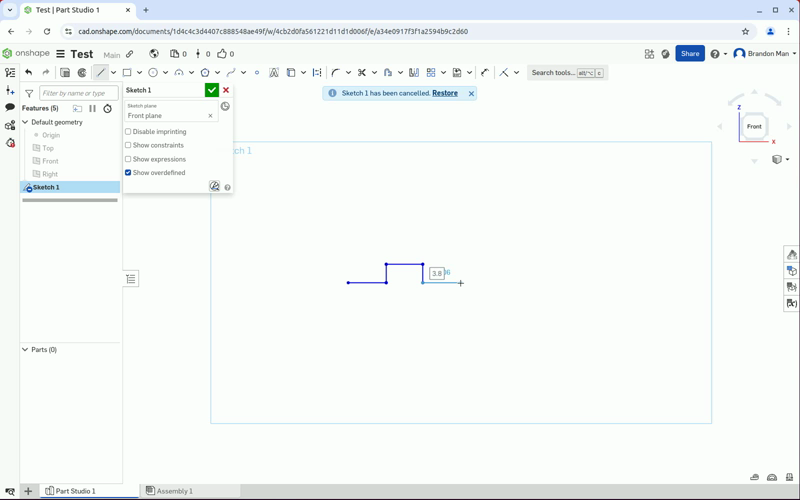
key_down(shift)
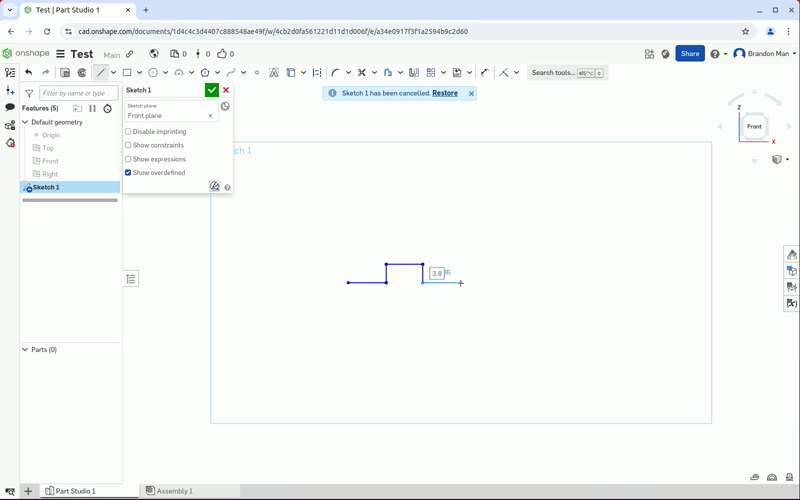
mouse_move(460, 189)
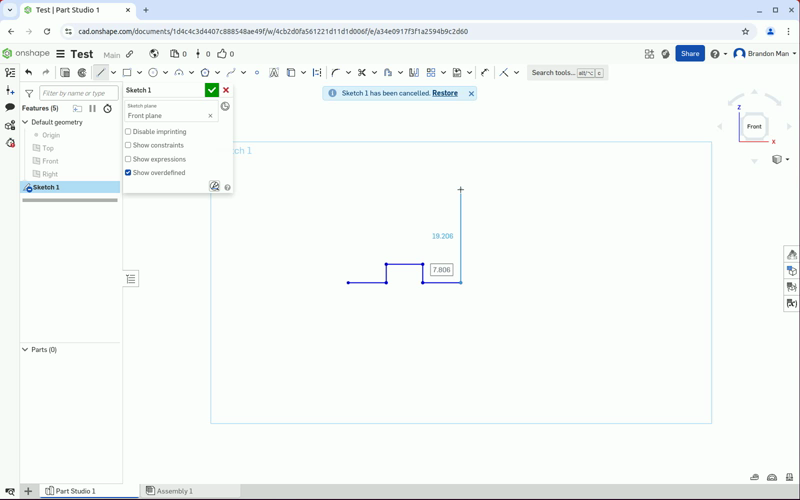
click(460, 189)
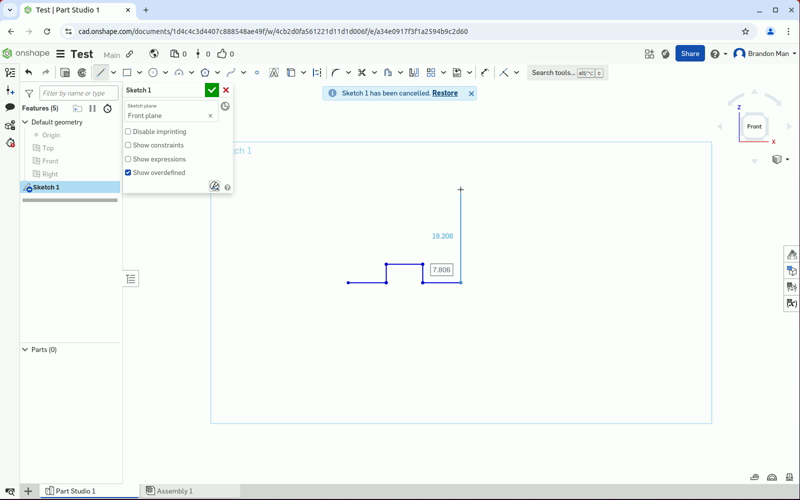
key_up(shift)
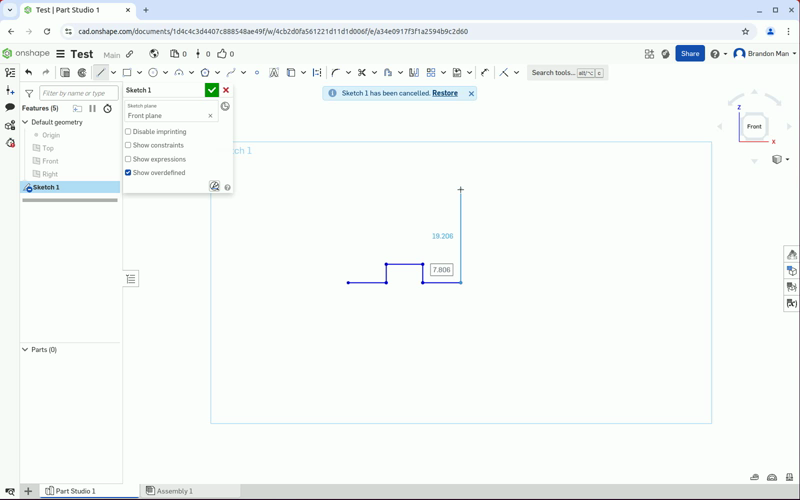
key_down(shift)
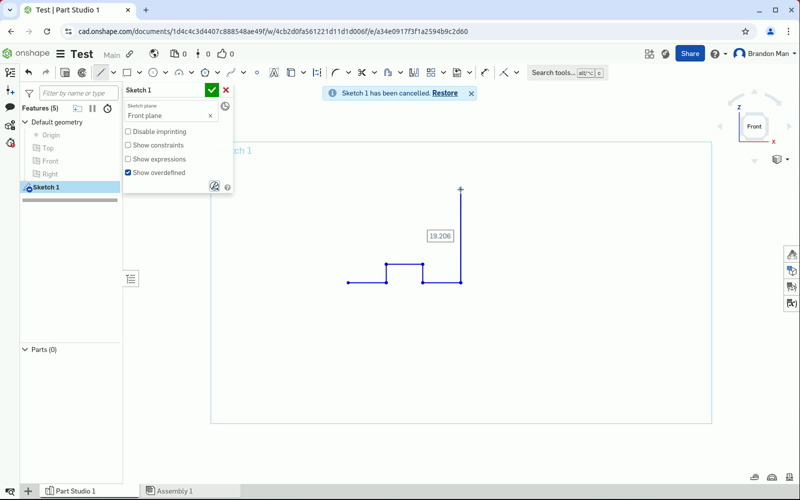
mouse_move(348, 189)
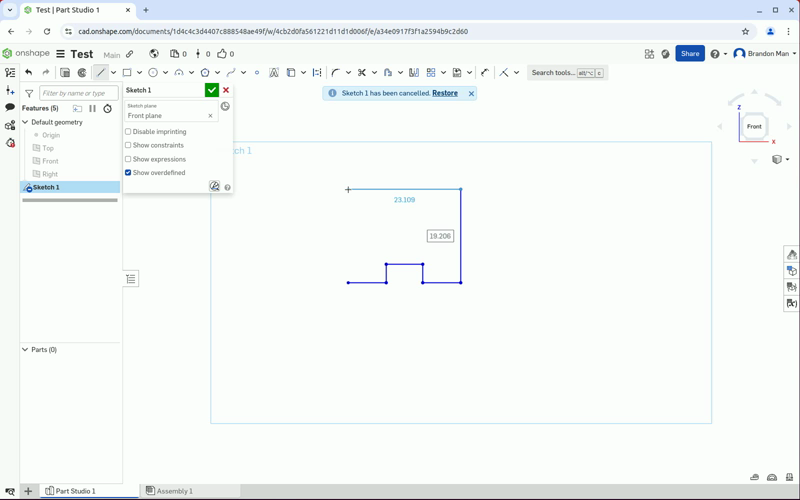
click(348, 189)
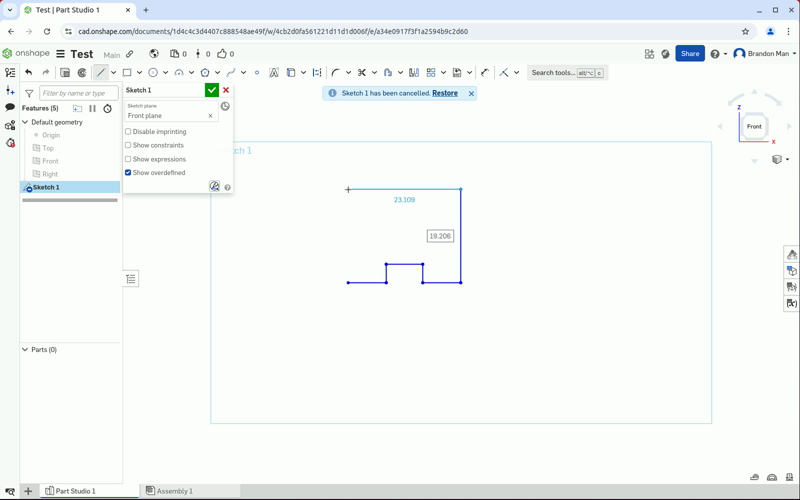
key_up(shift)
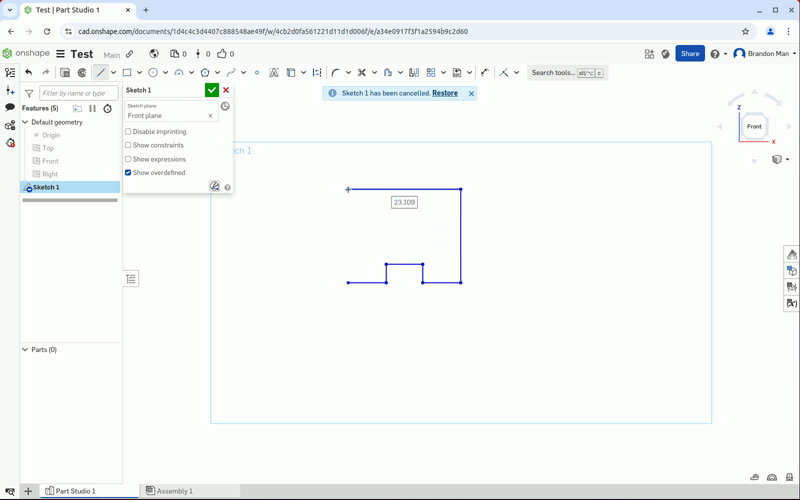
key_down(shift)
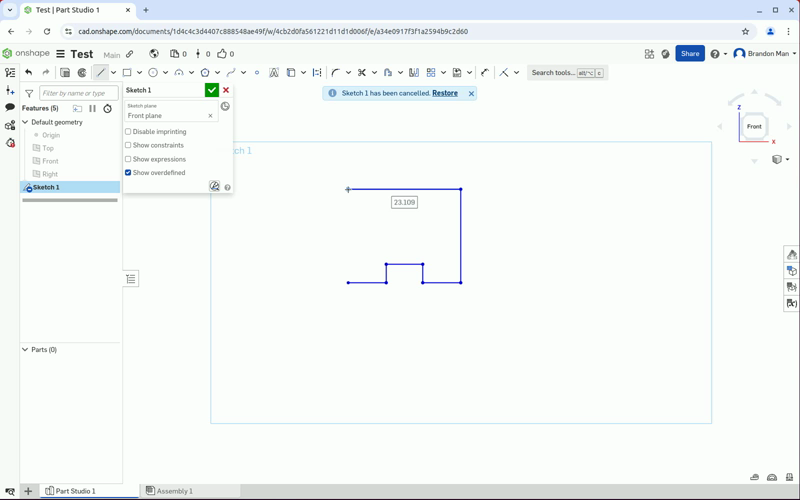
mouse_move(348, 282)
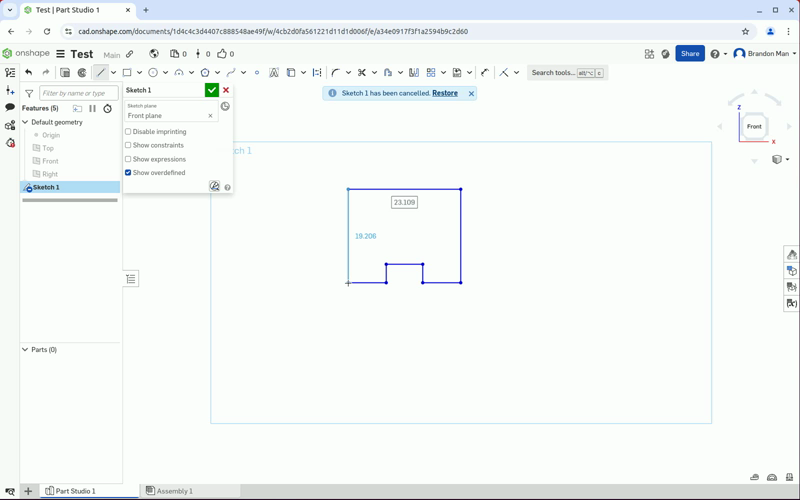
key_up(shift)
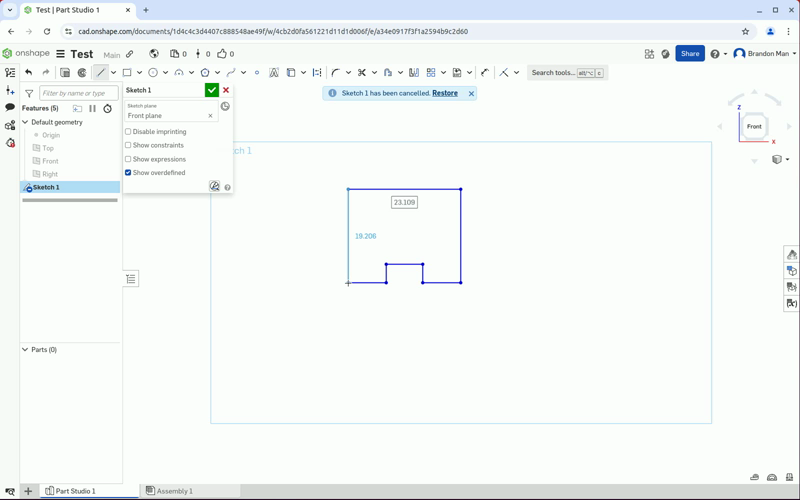
click(348, 282)
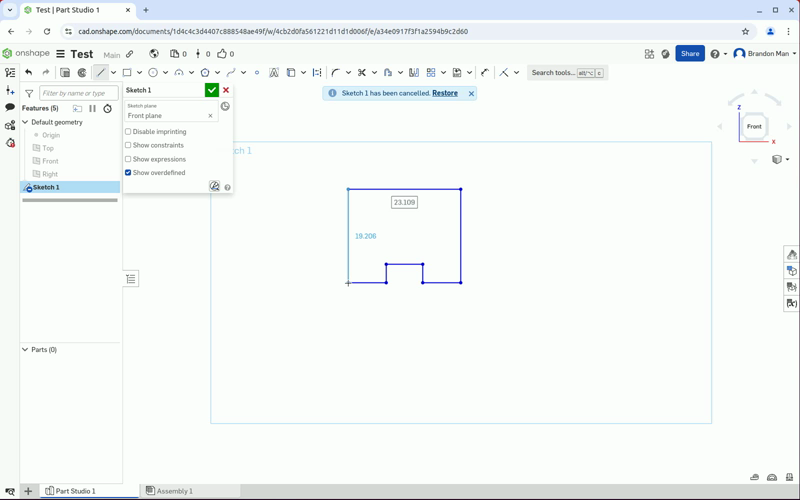
key(esc)
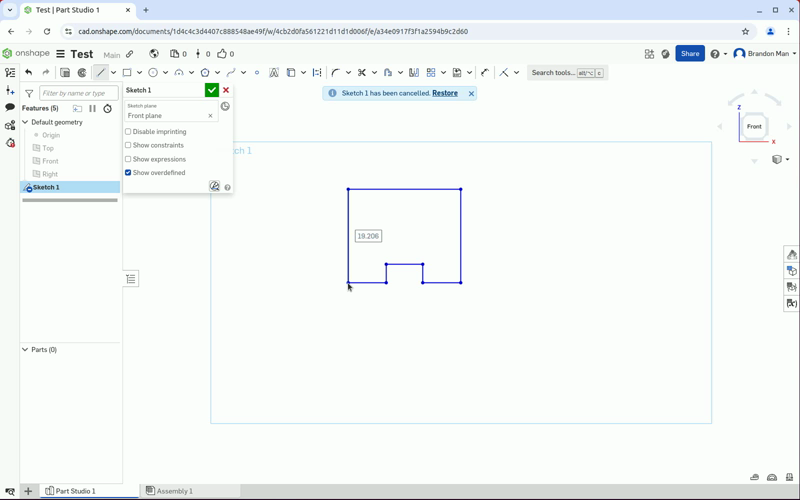
mouse_move(448, 268)
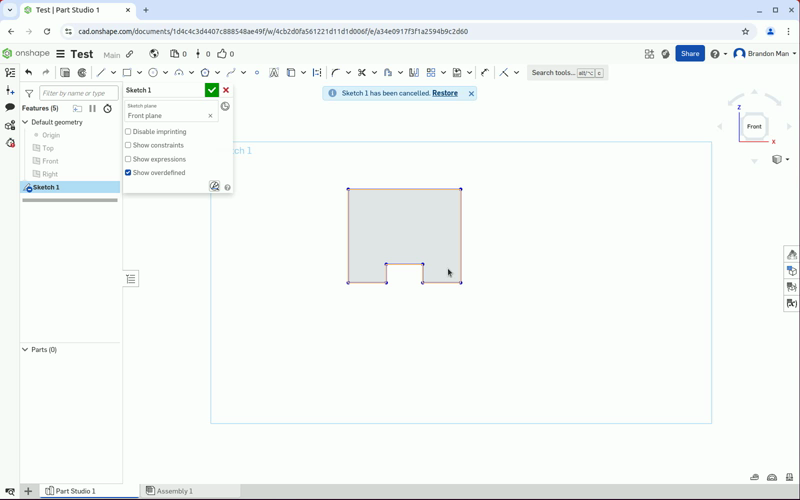
click(448, 268)
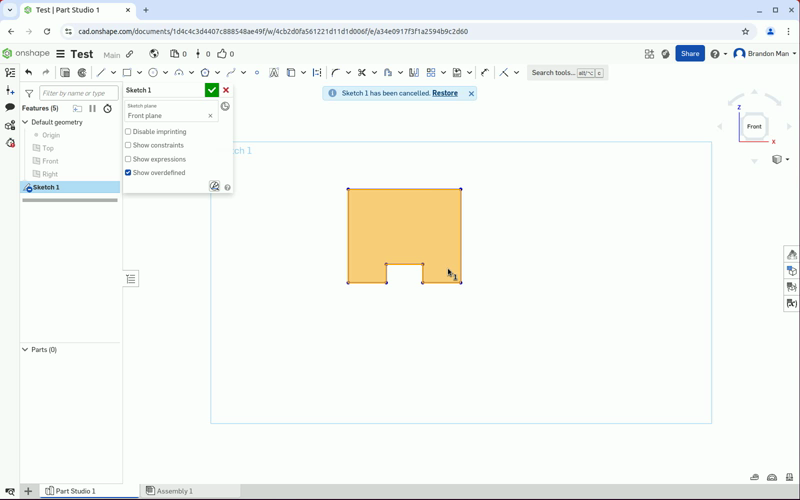
mouse_move(73, 352)
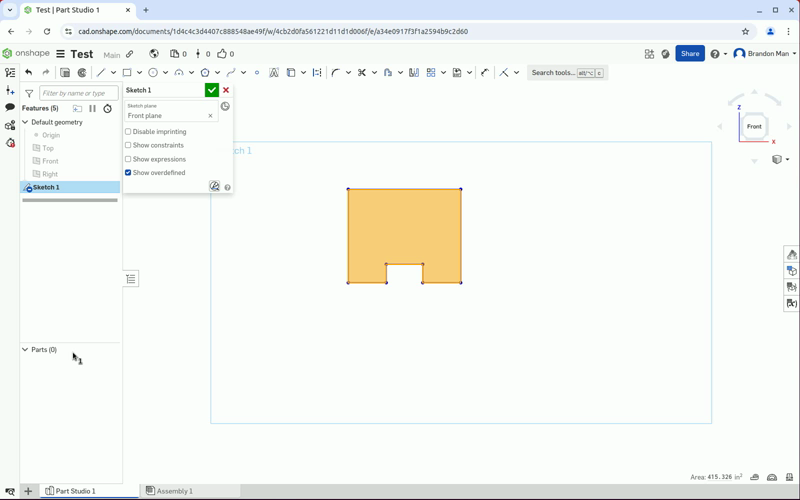
key(shift+y)
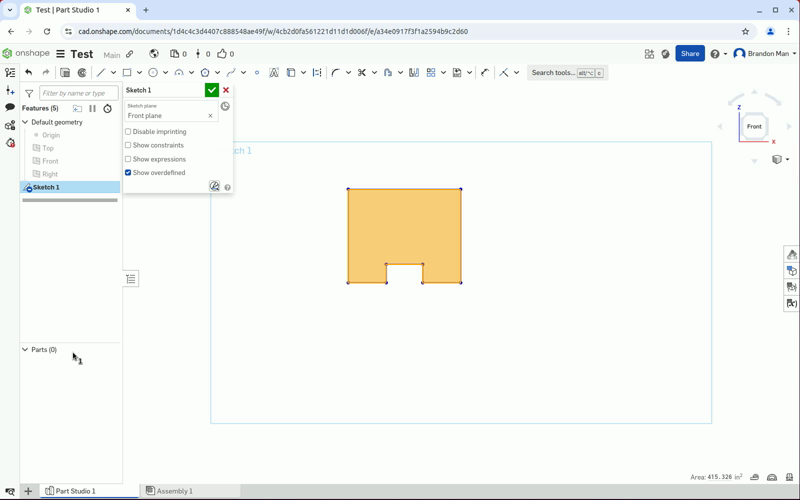
key(shift+e)
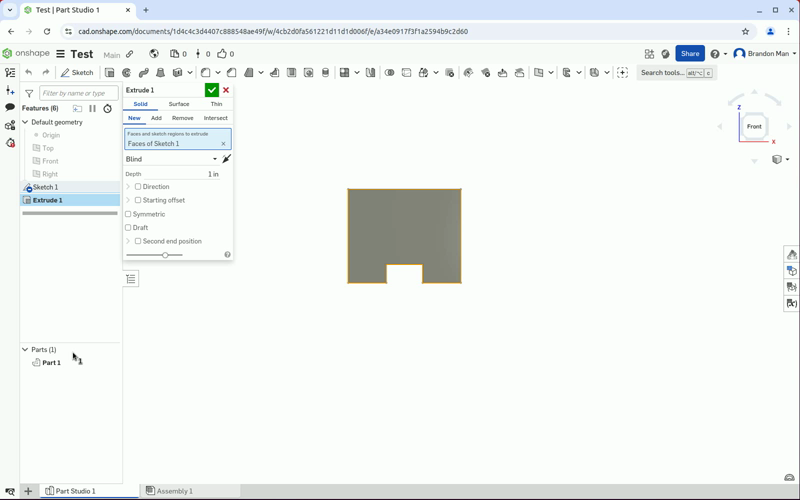
mouse_move(143, 106)
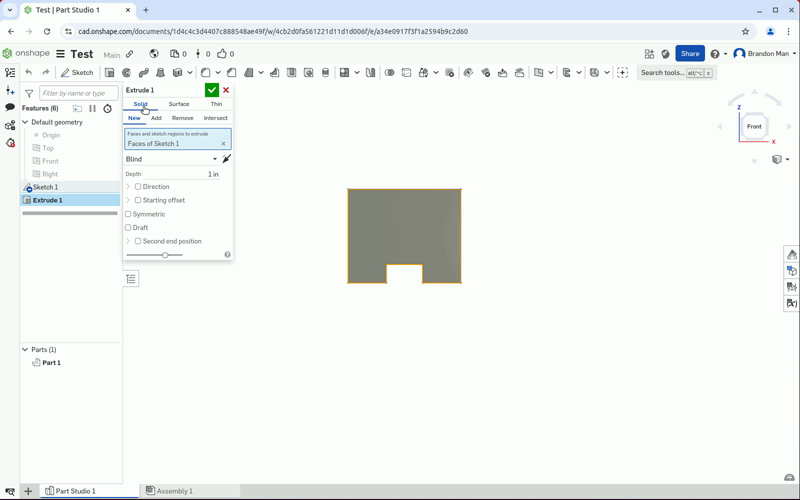
click(143, 106)
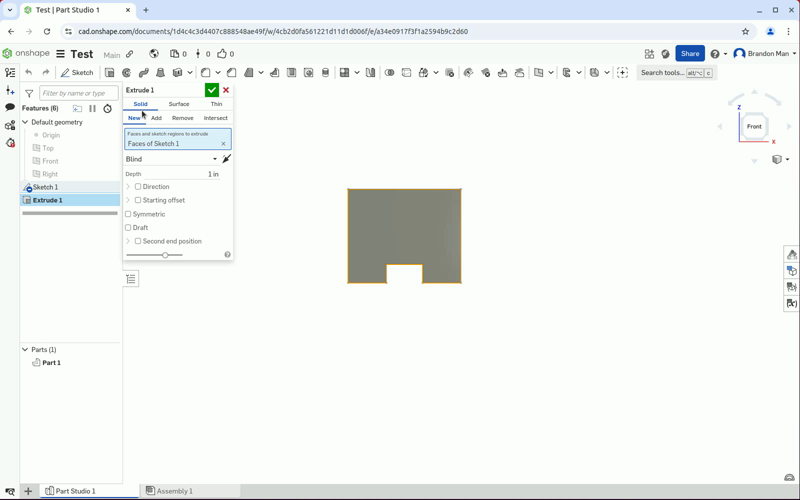
mouse_move(137, 120)
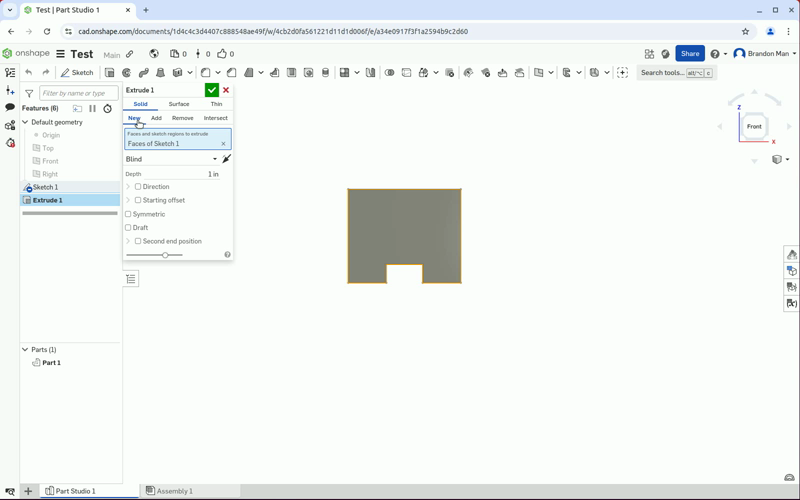
click(137, 120)
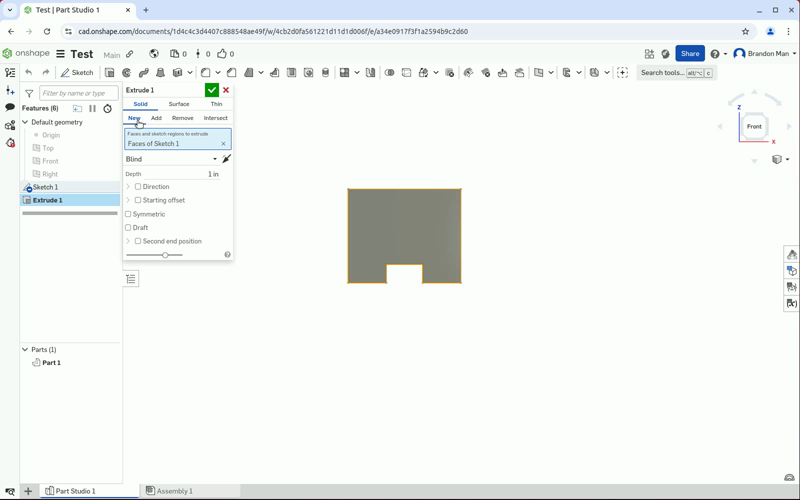
key(tab, 4)
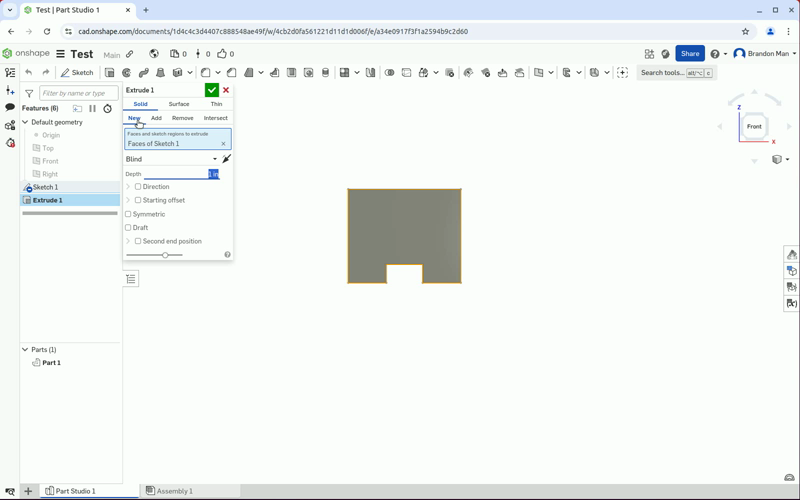
text(-15.405)
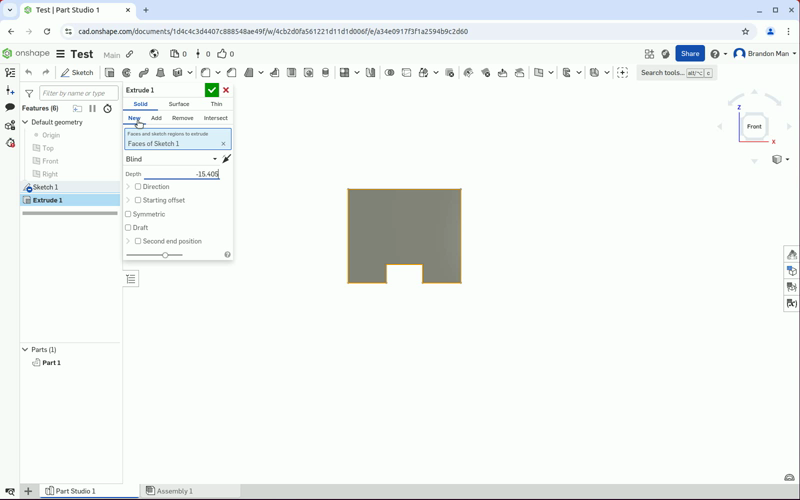
key(enter)
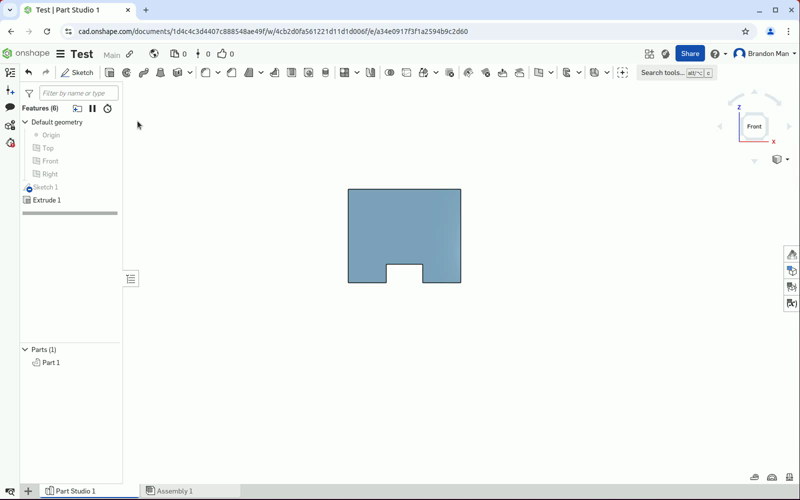
key(shift+h)
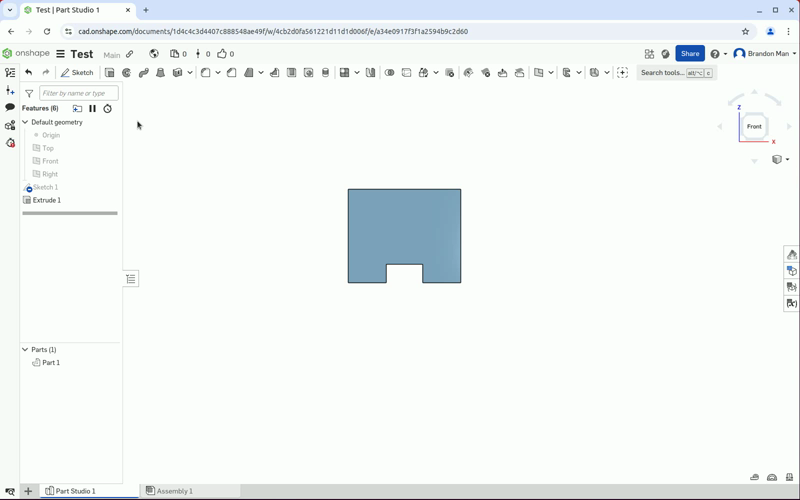
key(shift+h)
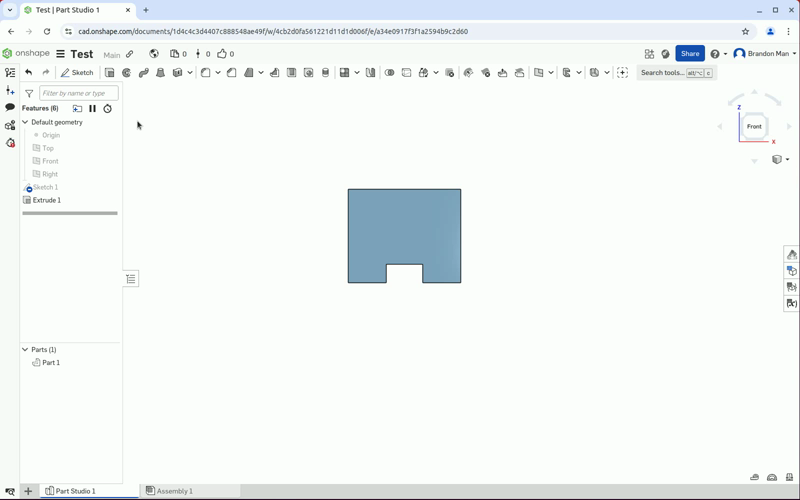
mouse_move(73, 189)
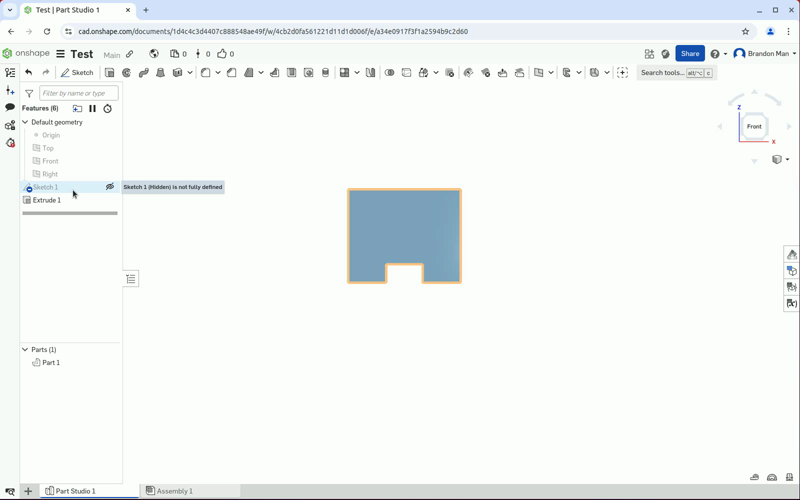
click(73, 189)
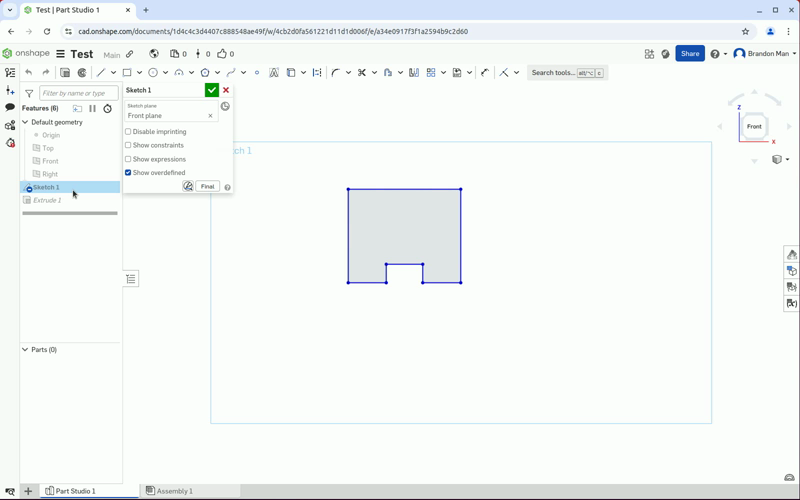
mouse_move(229, 92)
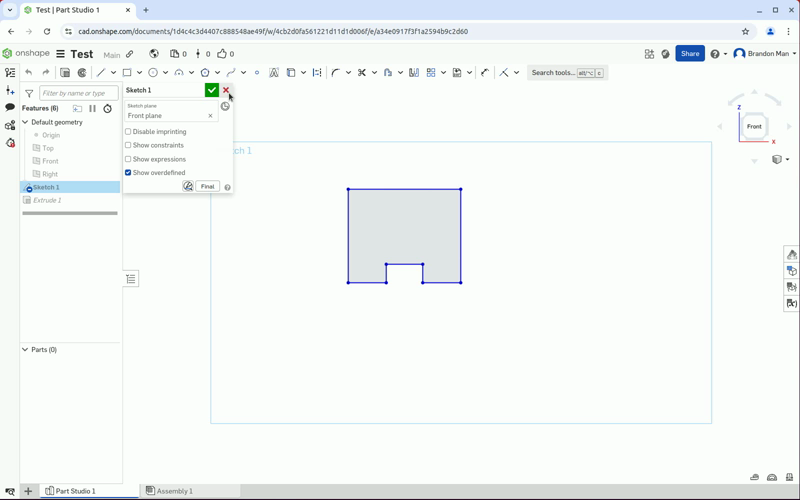
click(229, 92)
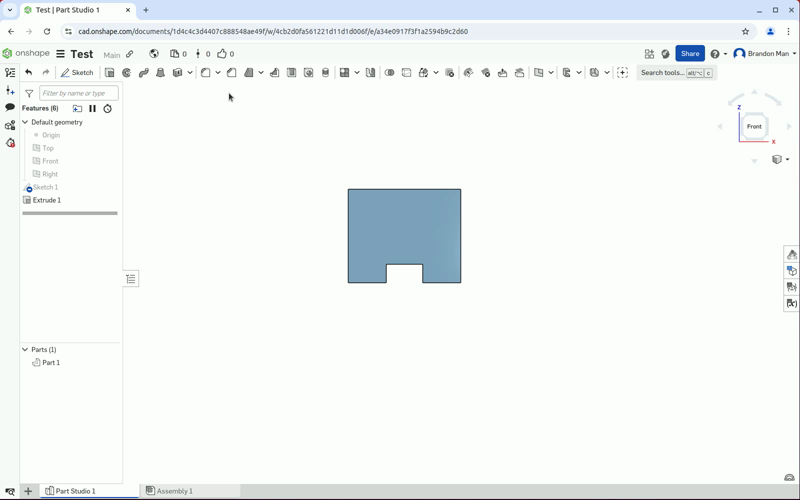
mouse_move(73, 352)
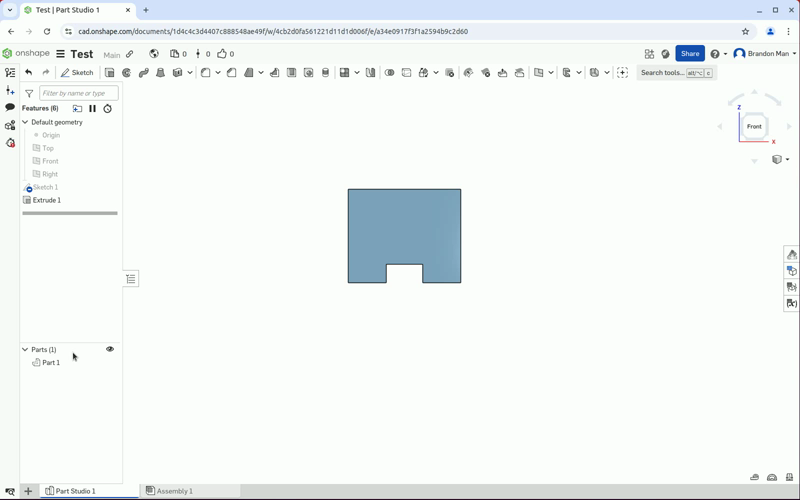
key(y)
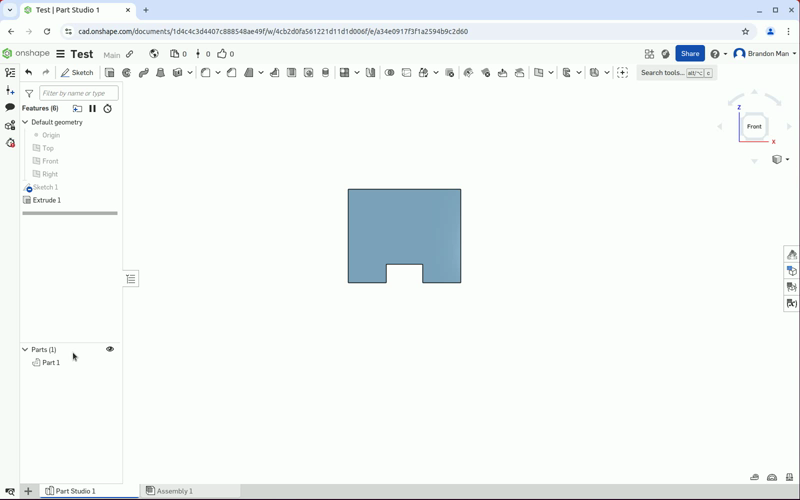
key(shift+p)
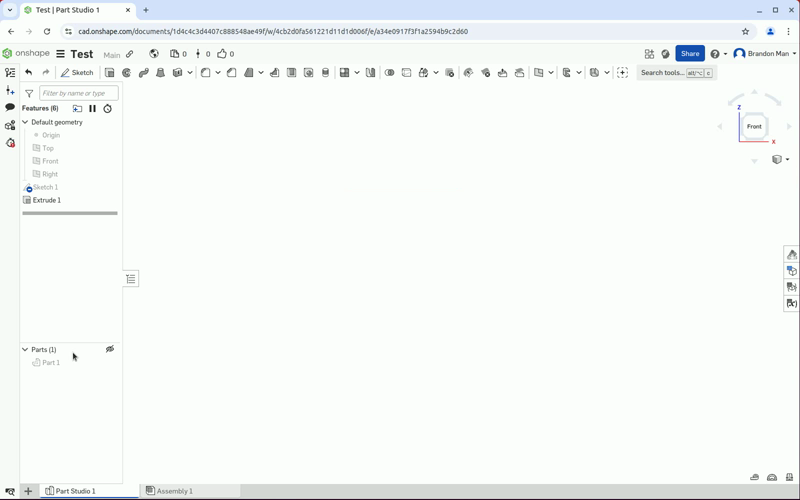
key(space)
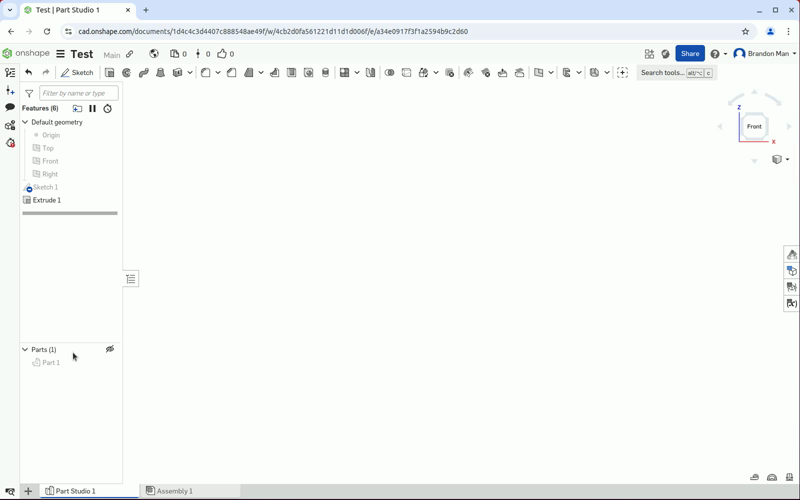
key_down(shift)
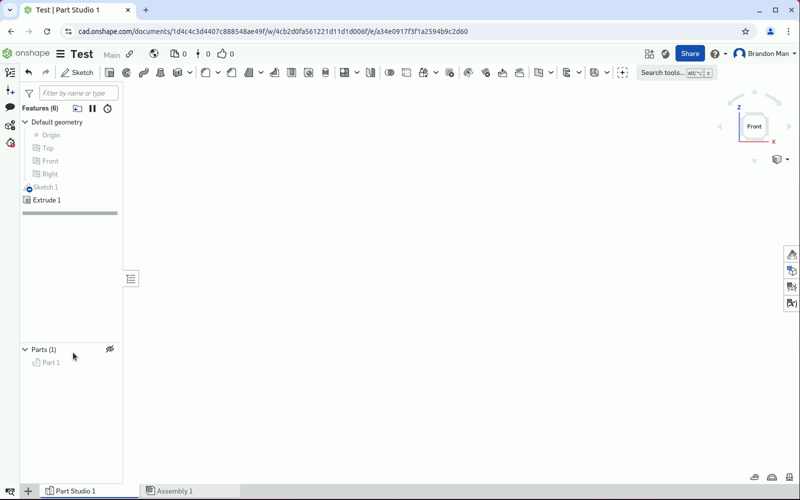
key(left)
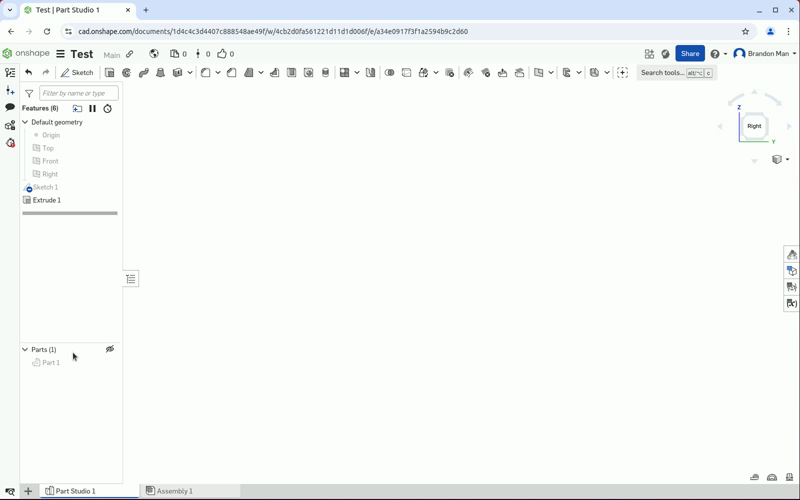
key_up(shift)
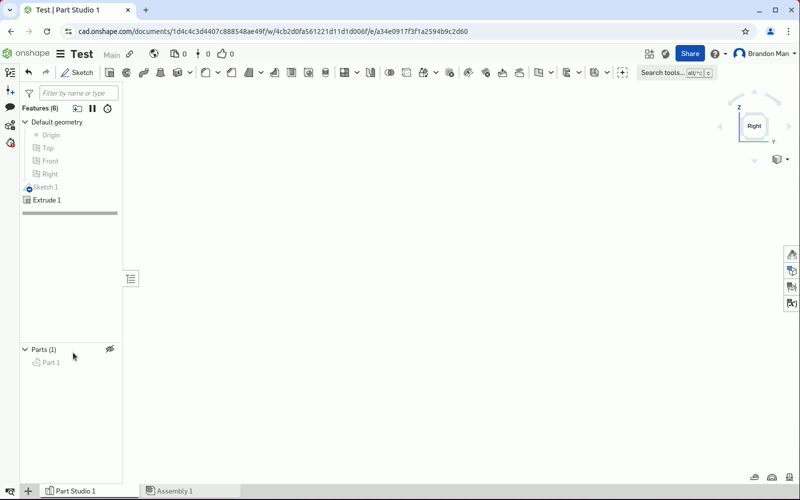
mouse_move(73, 352)
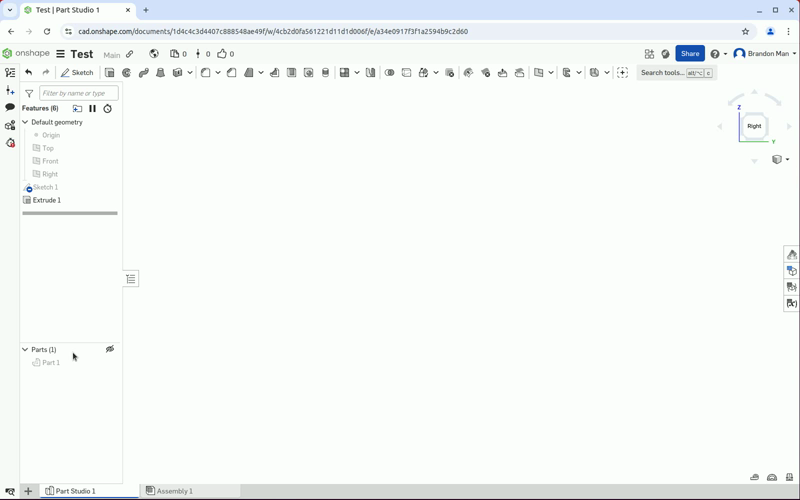
key(shift+y)
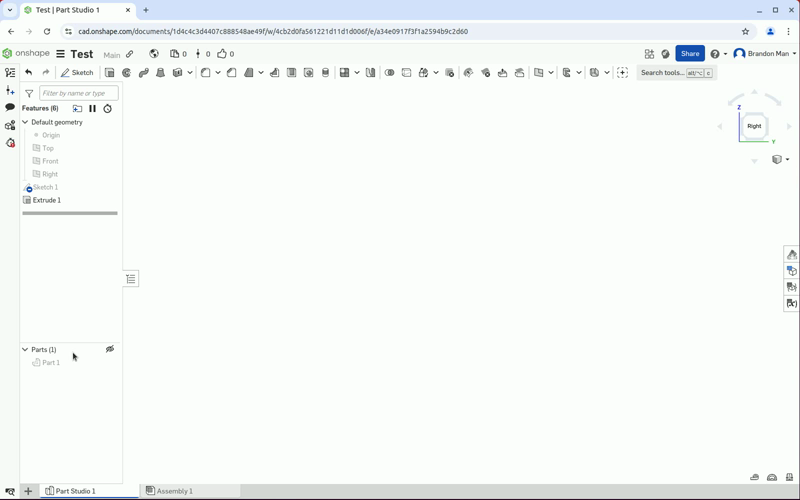
key(shift+s)
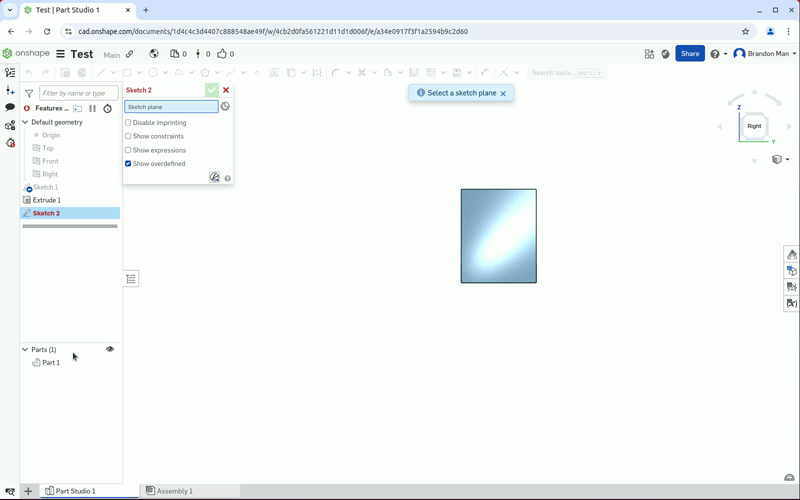
mouse_move(73, 176)
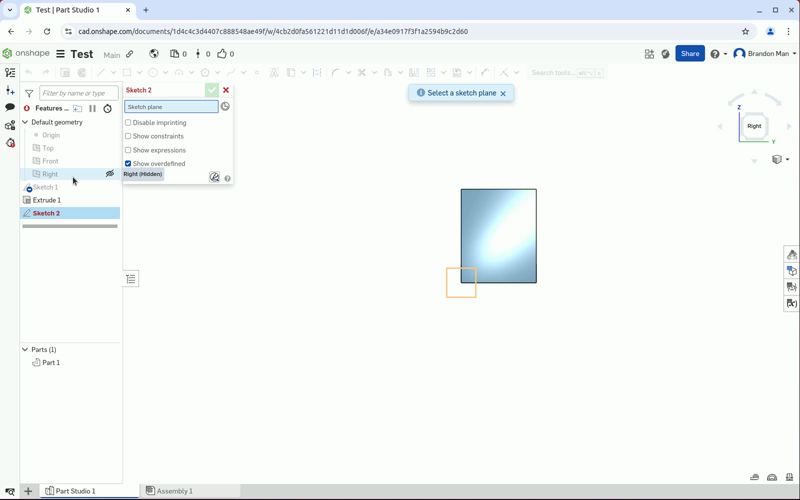
click(73, 176)
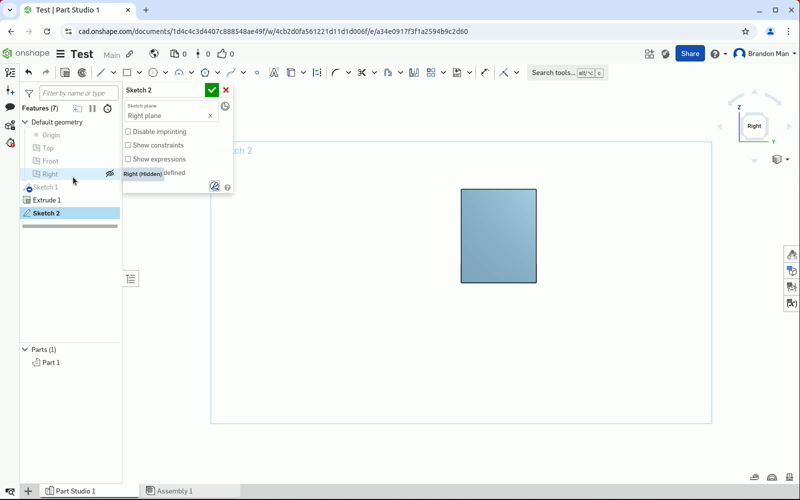
mouse_move(73, 352)
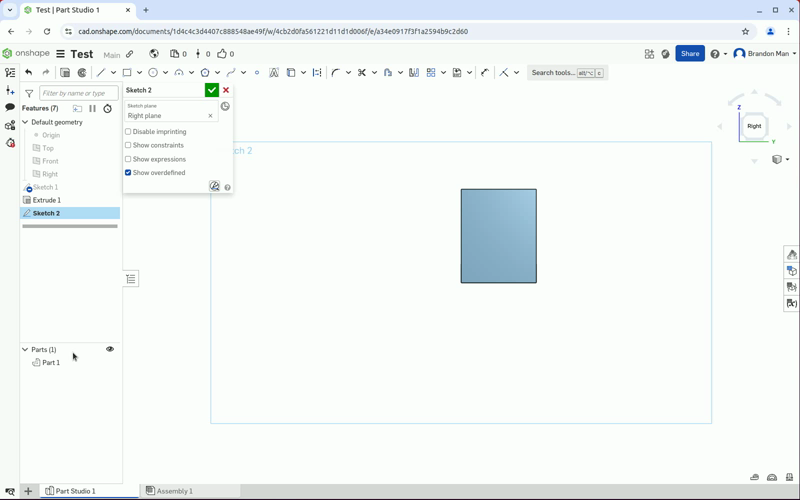
key(y)
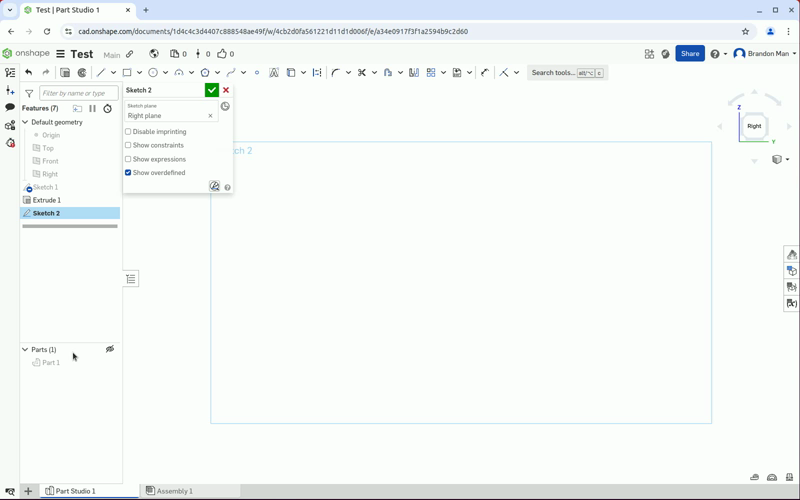
key(l)
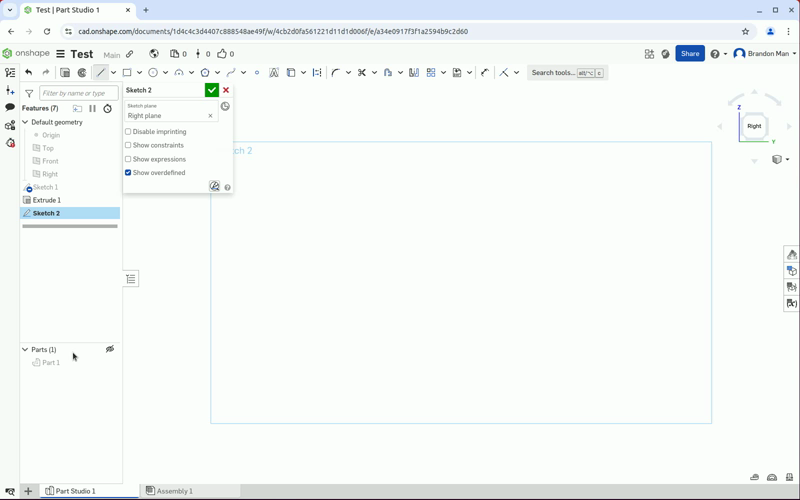
key_down(shift)
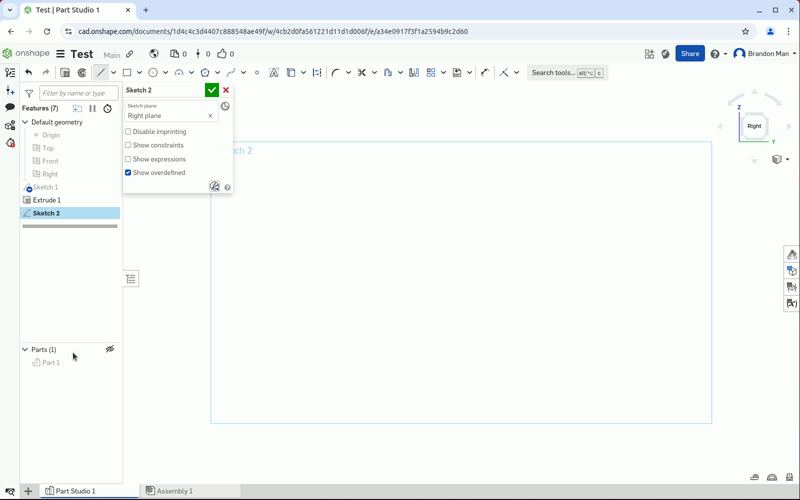
mouse_move(479, 207)
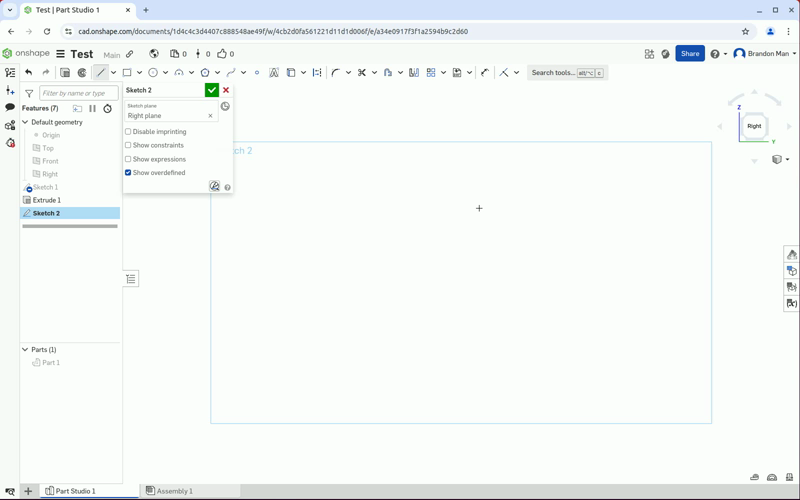
click(479, 207)
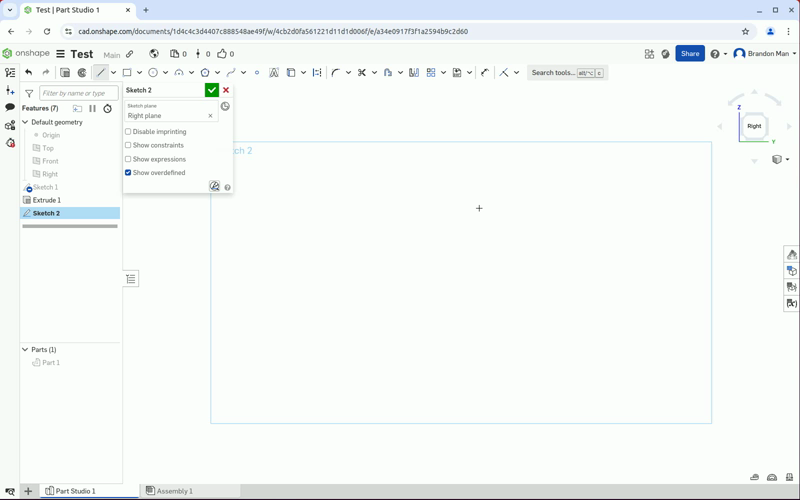
key_up(shift)
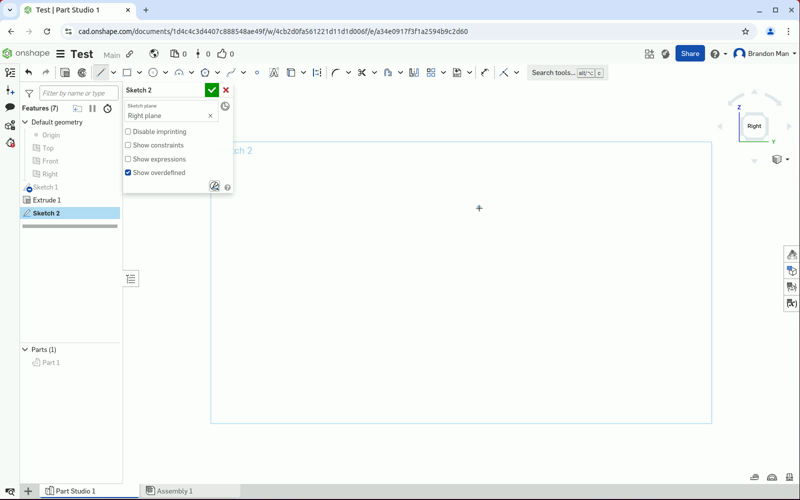
key_down(shift)
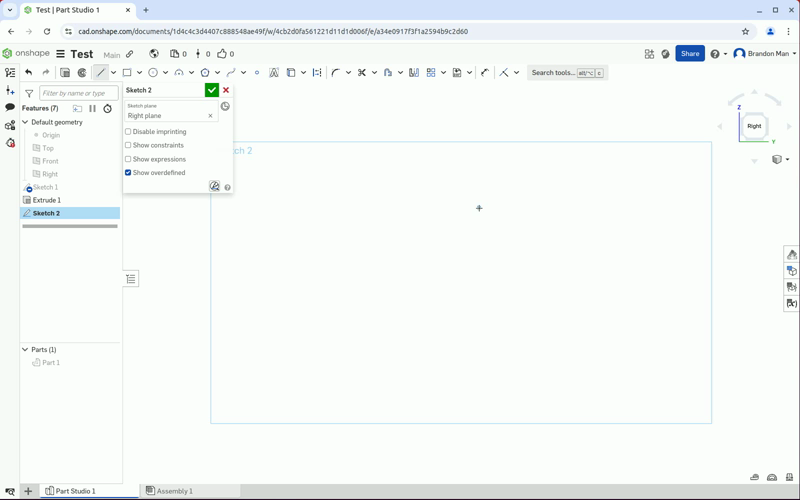
mouse_move(509, 207)
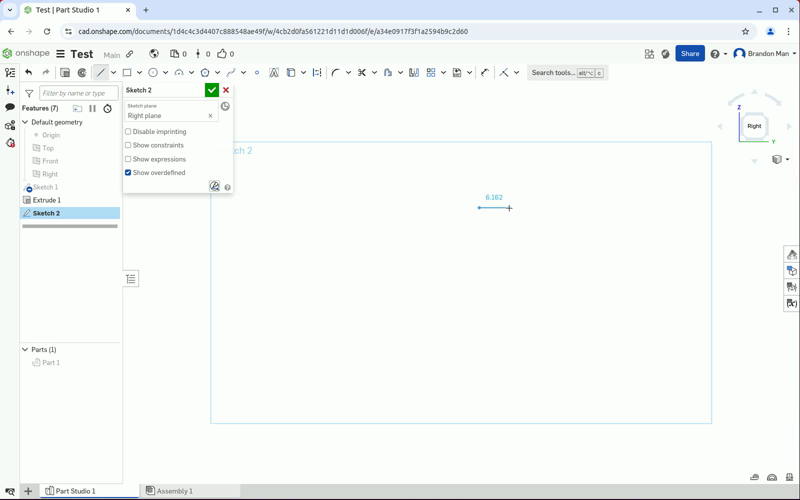
mouse_move(517, 207)
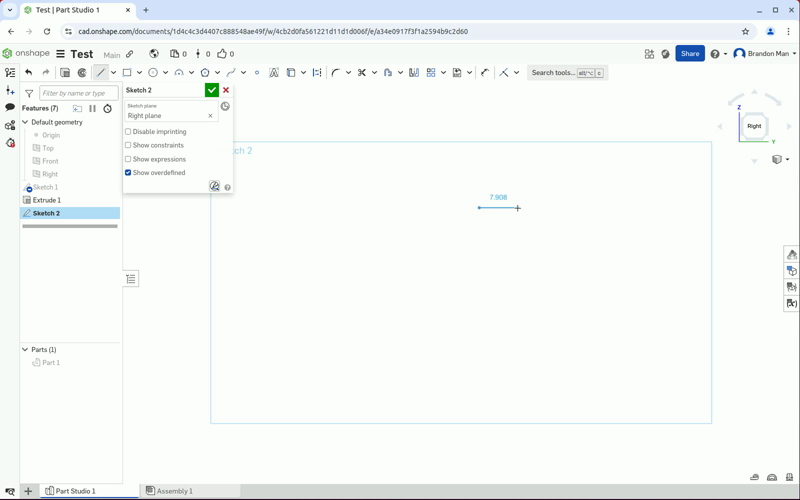
click(517, 207)
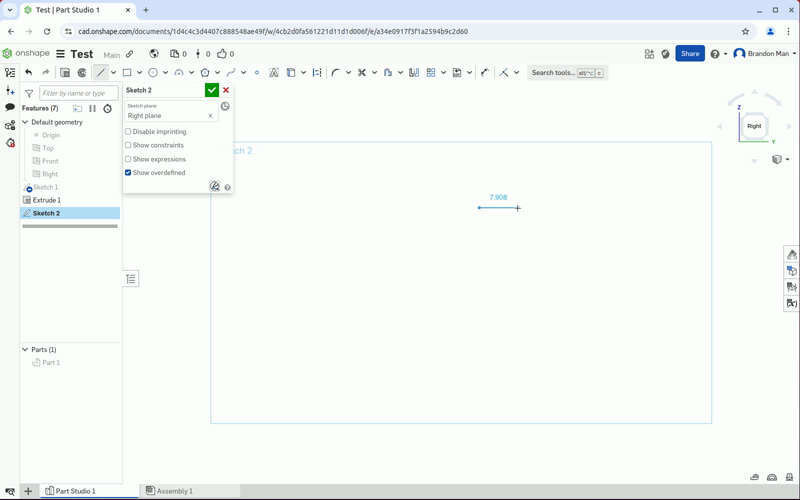
key_up(shift)
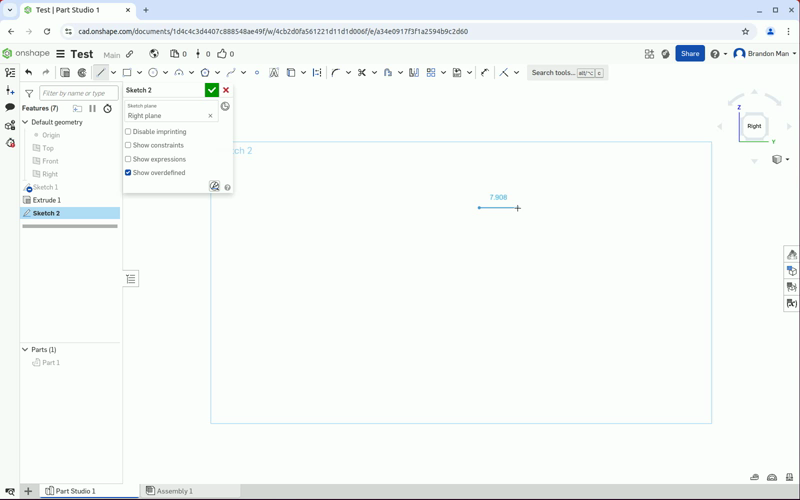
key_down(shift)
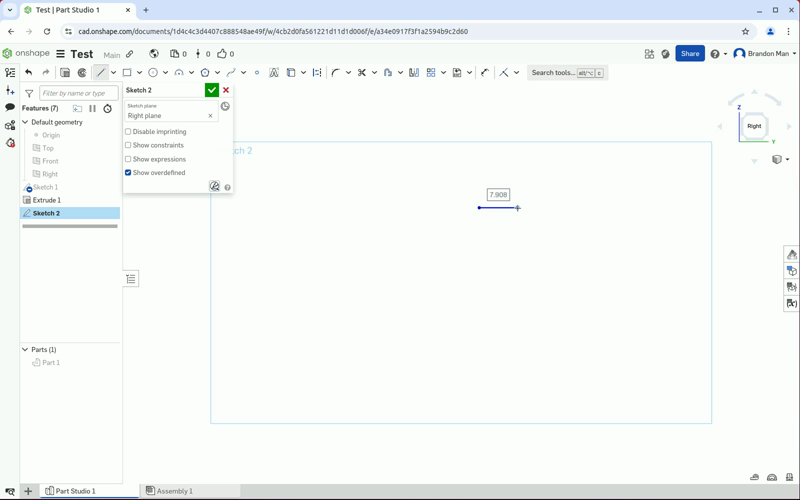
mouse_move(547, 207)
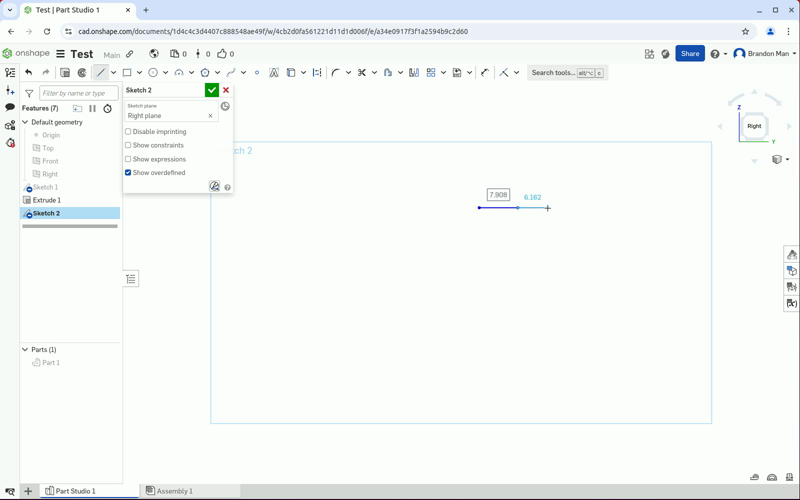
mouse_move(517, 188)
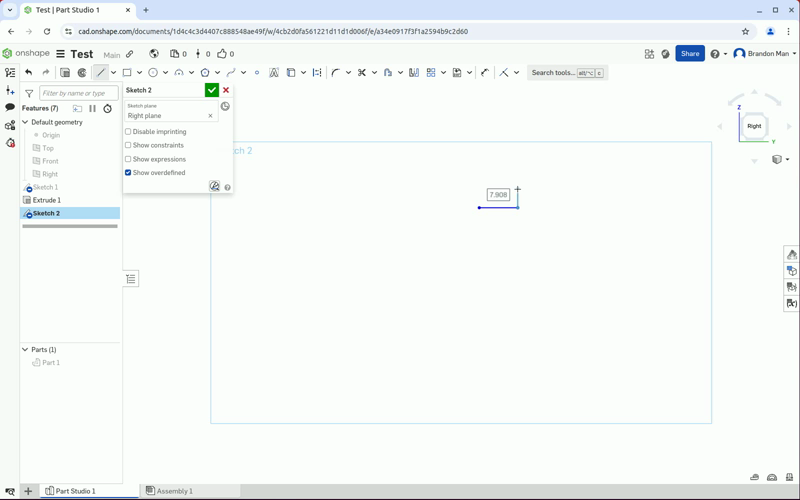
click(517, 188)
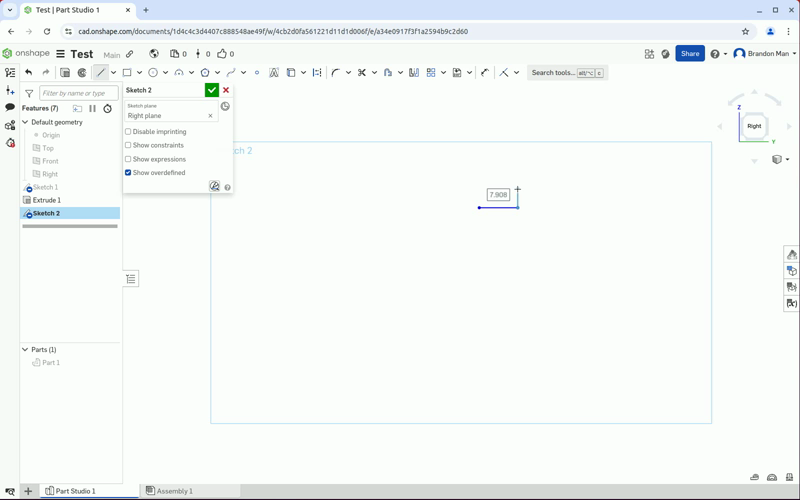
key_up(shift)
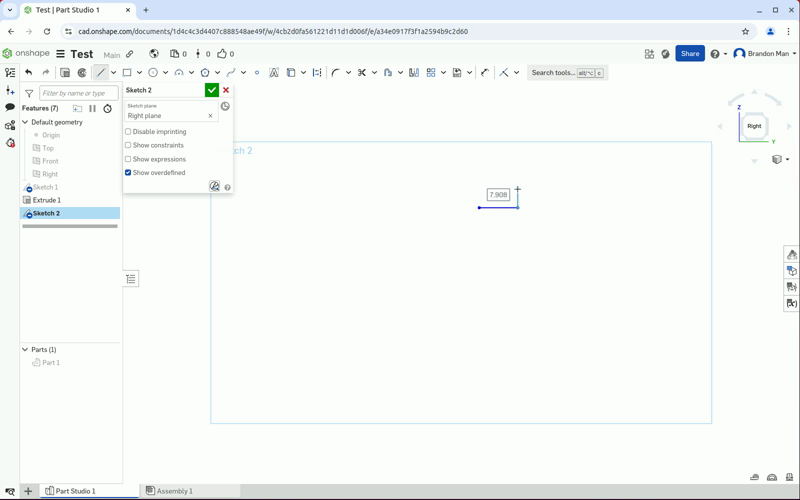
key_down(shift)
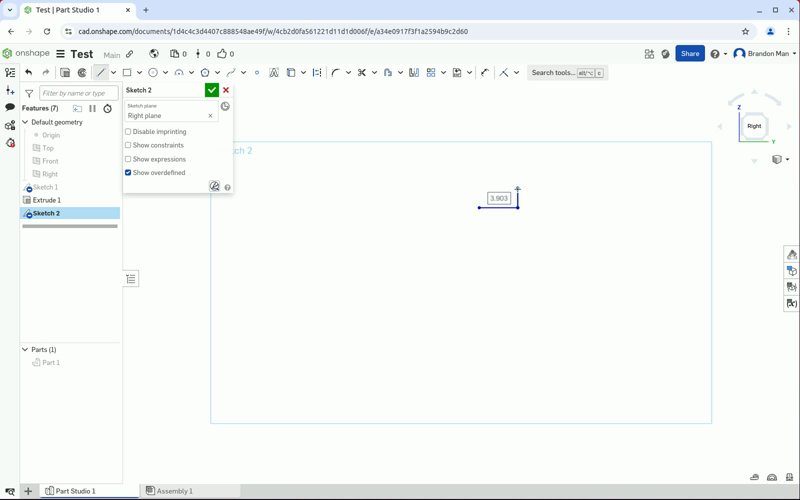
mouse_move(547, 188)
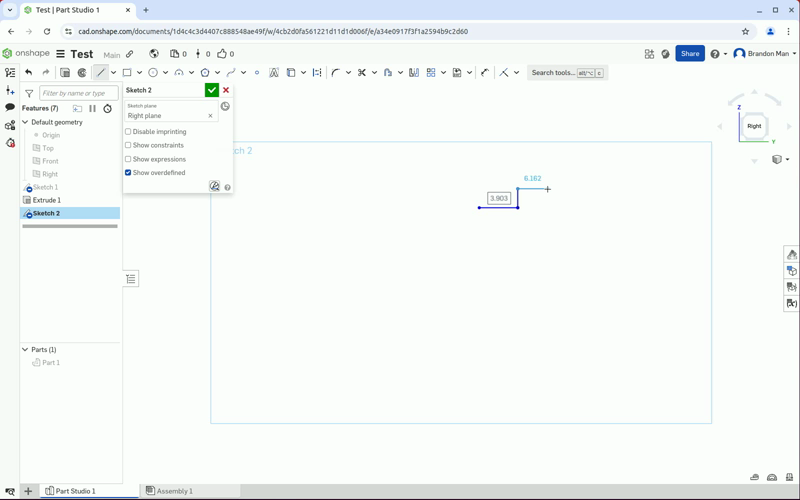
mouse_move(479, 188)
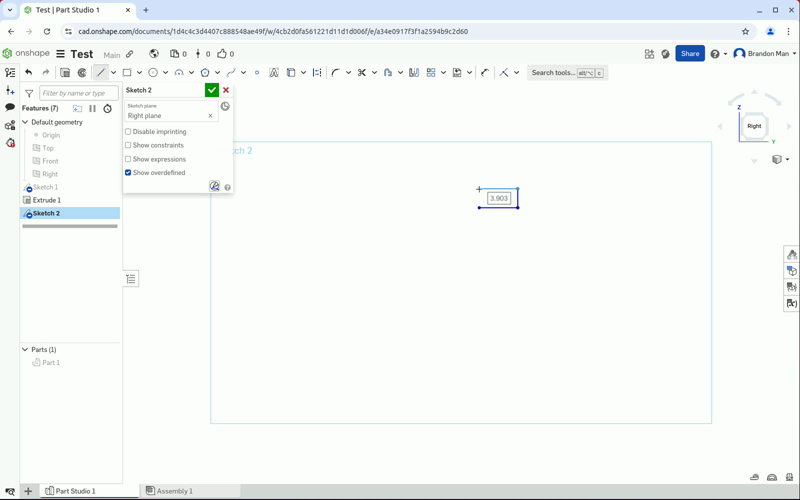
click(479, 188)
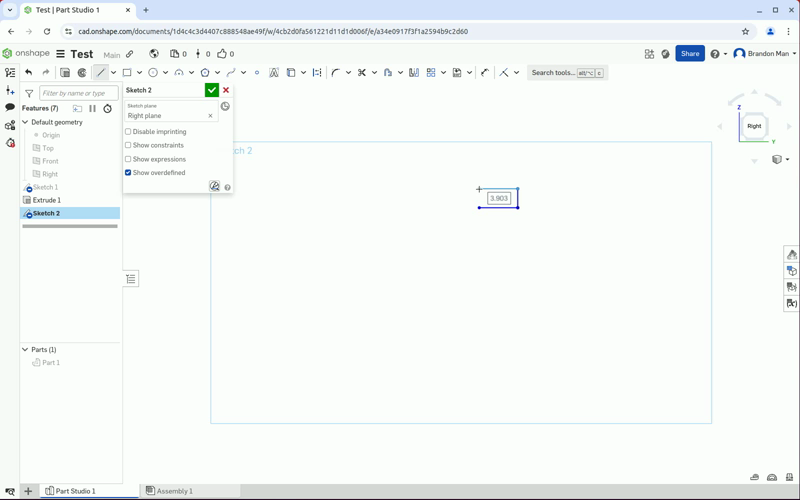
key_up(shift)
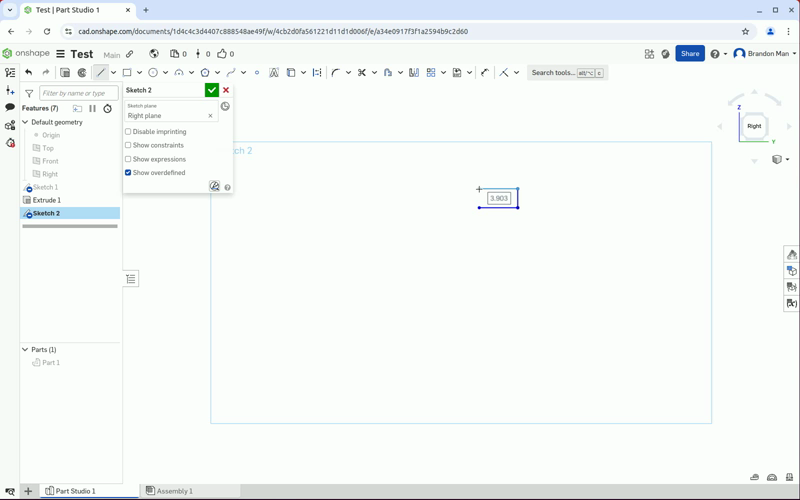
mouse_move(509, 188)
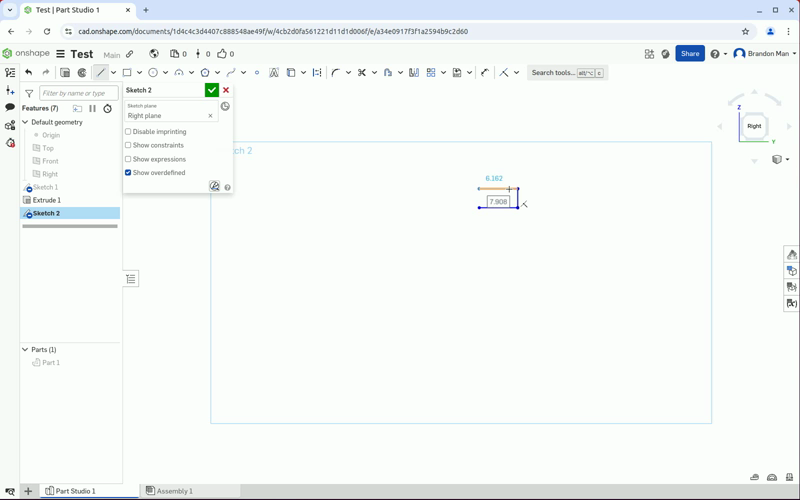
key_down(shift)
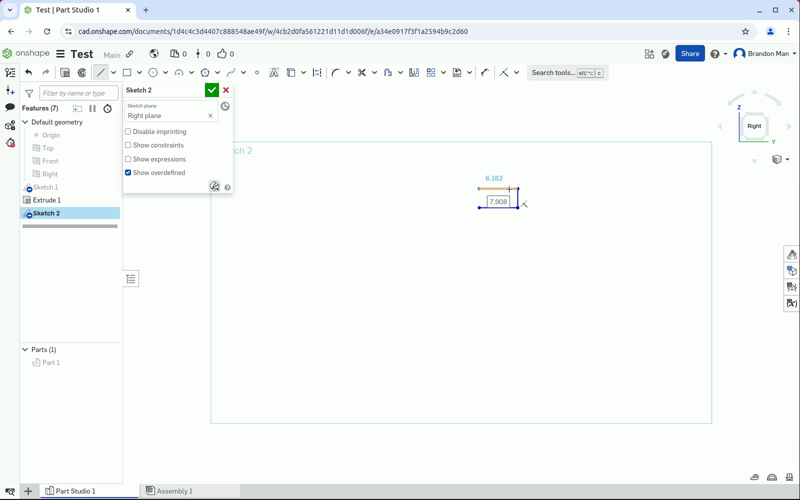
mouse_move(479, 207)
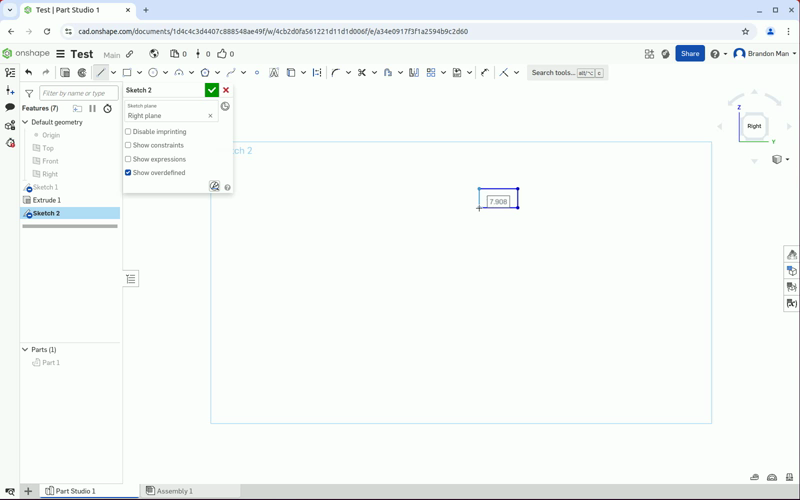
key_up(shift)
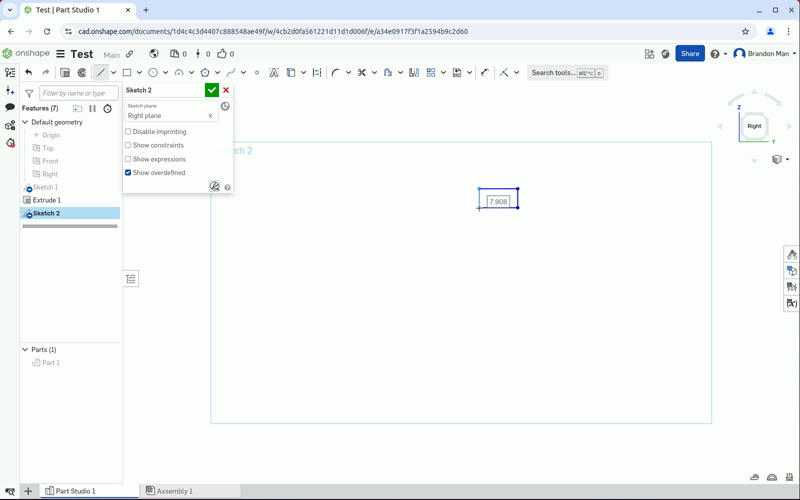
click(479, 207)
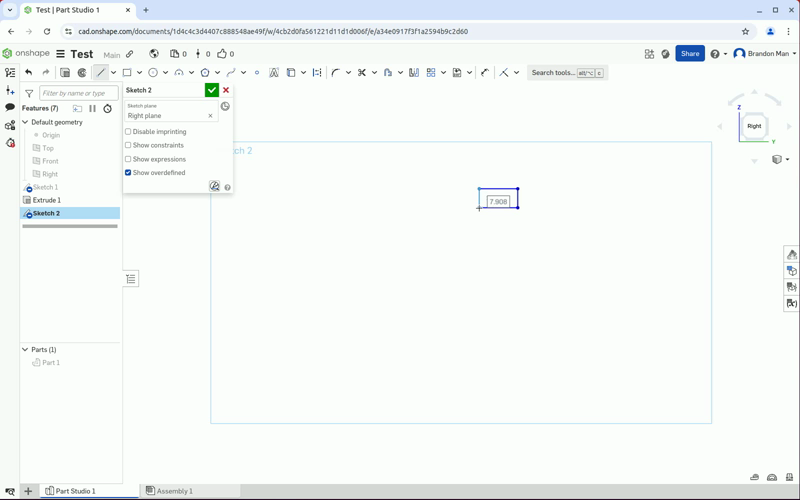
key(esc)
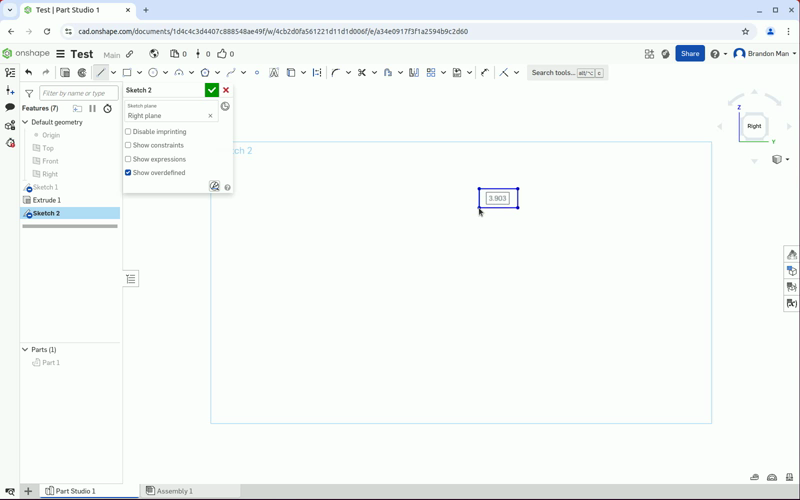
mouse_move(515, 195)
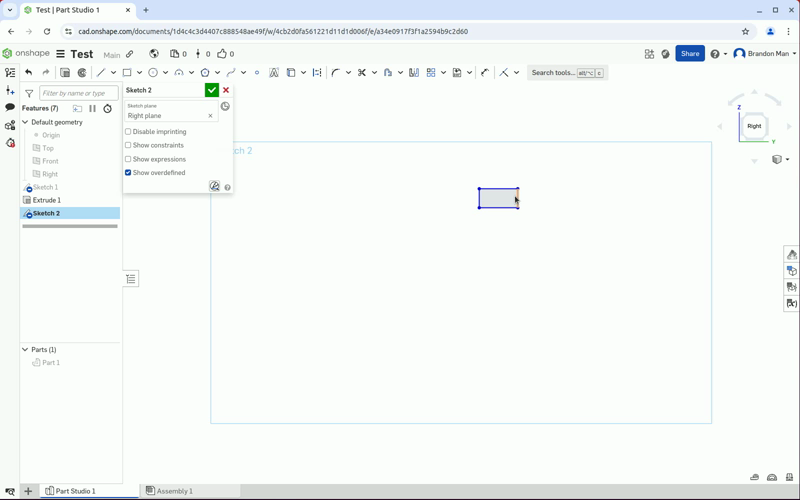
scroll(6)
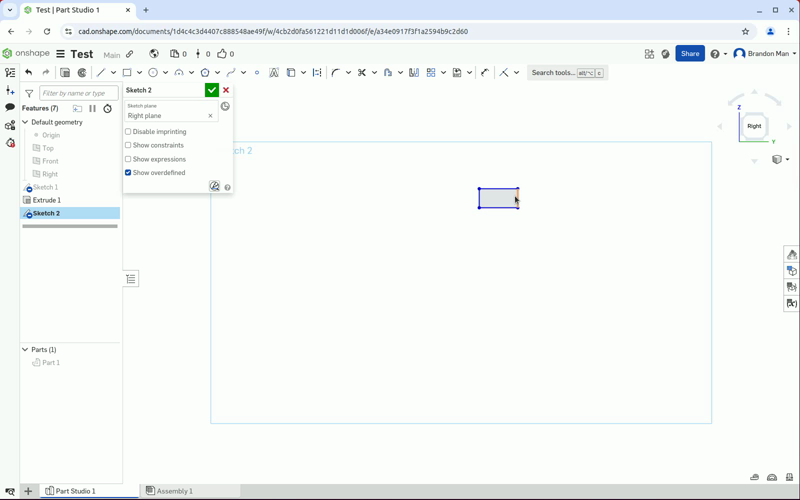
scroll(6)
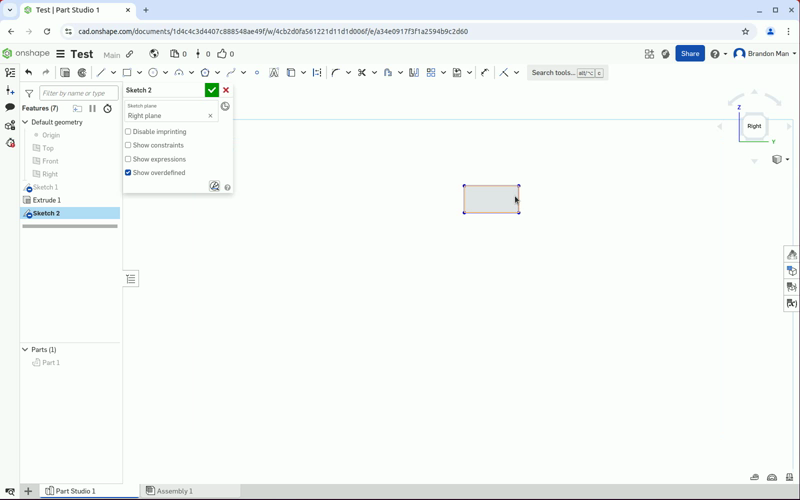
scroll(6)
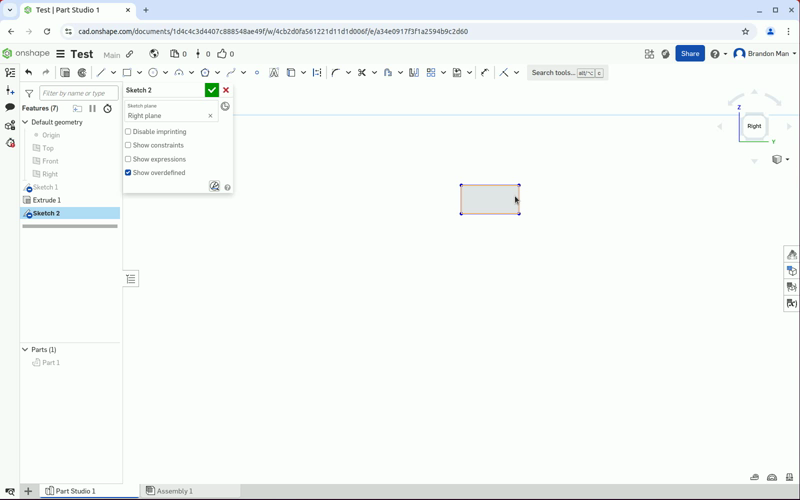
scroll(6)
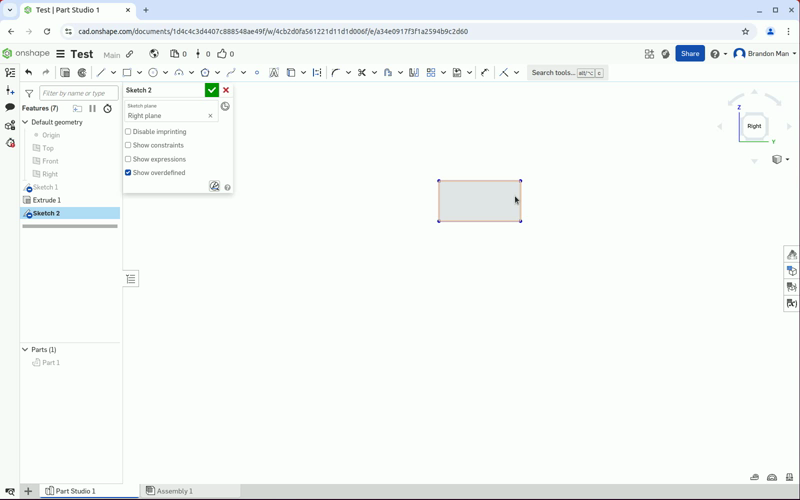
scroll(6)
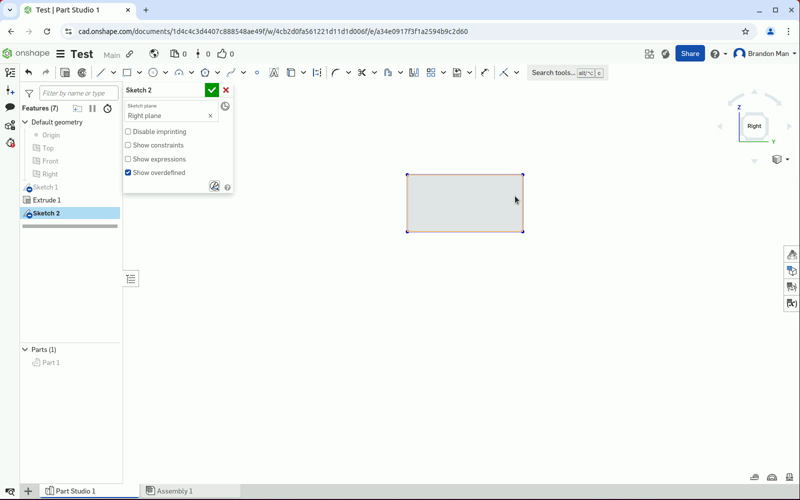
scroll(6)
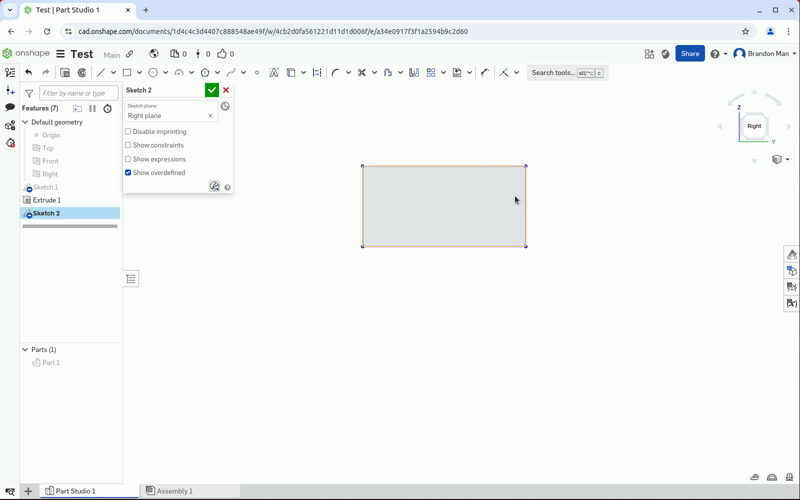
scroll(6)
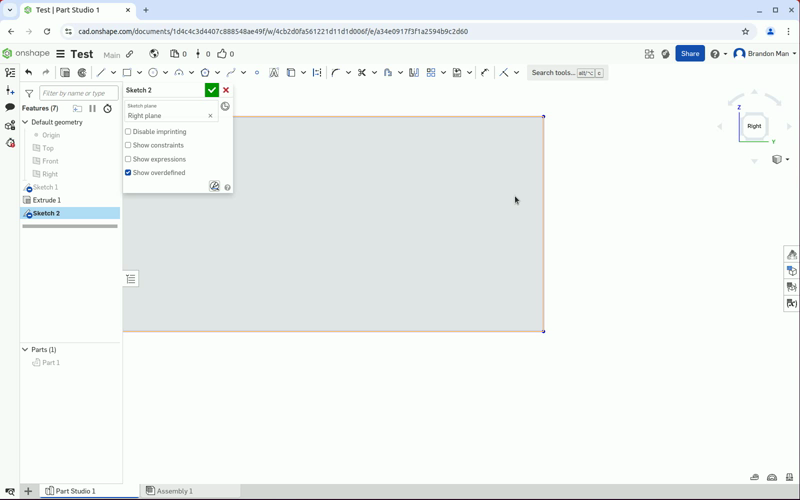
click(515, 195)
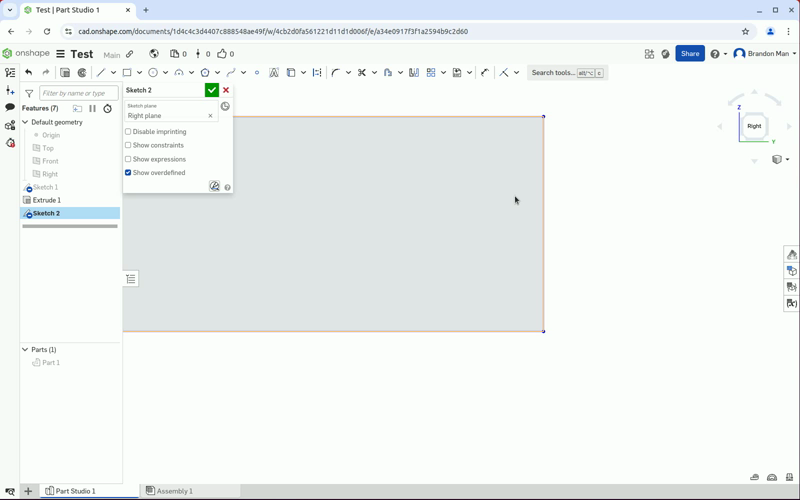
scroll(-6)
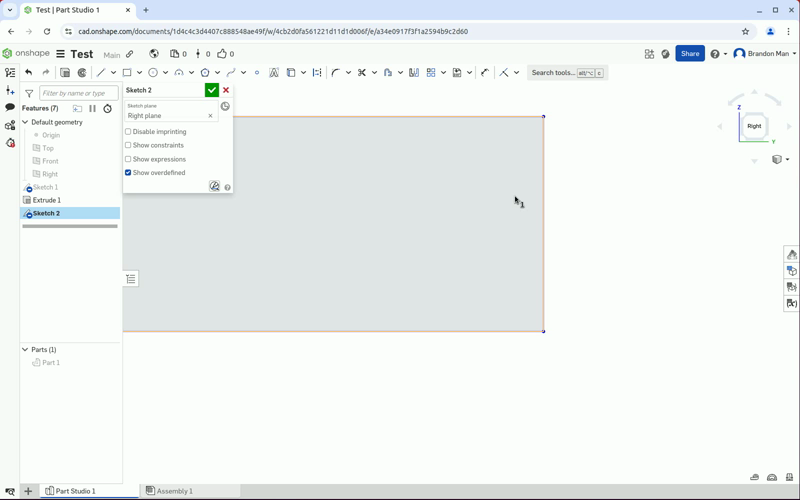
scroll(-6)
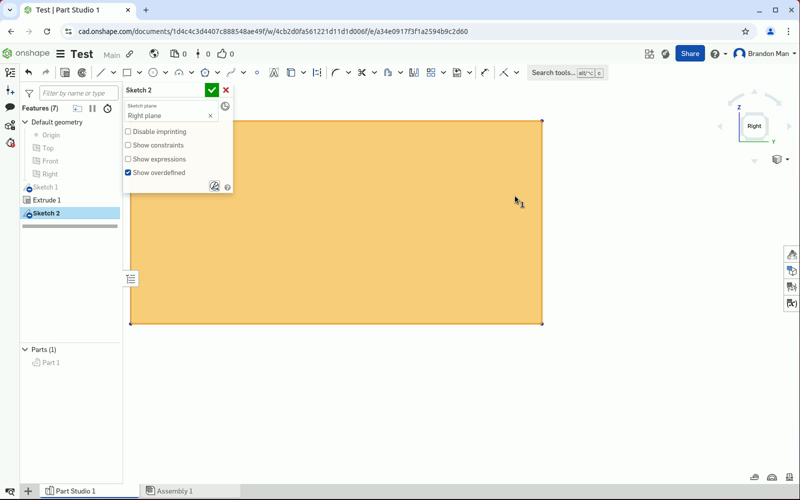
scroll(-6)
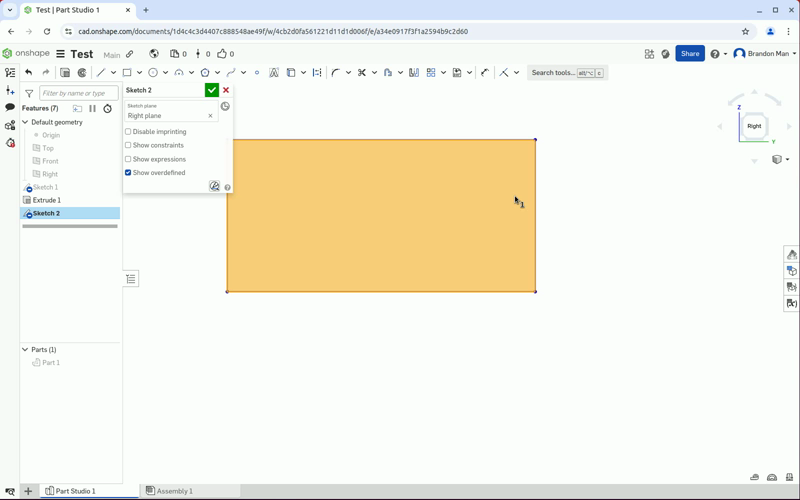
scroll(-6)
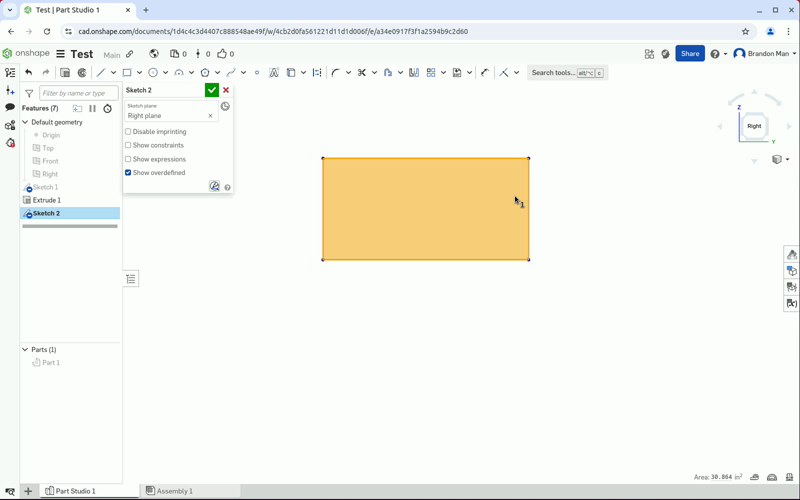
scroll(-6)
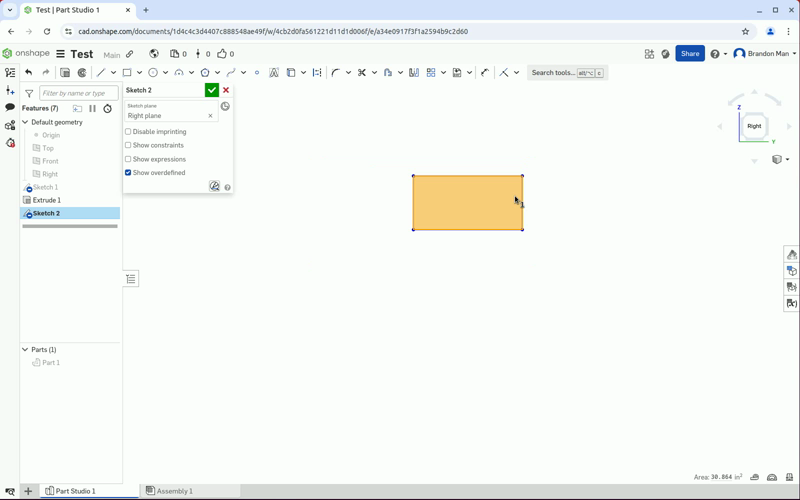
scroll(-6)
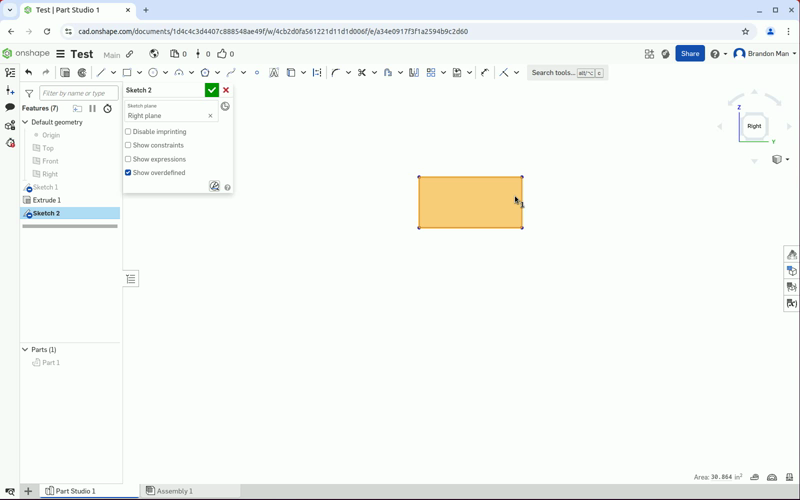
scroll(-6)
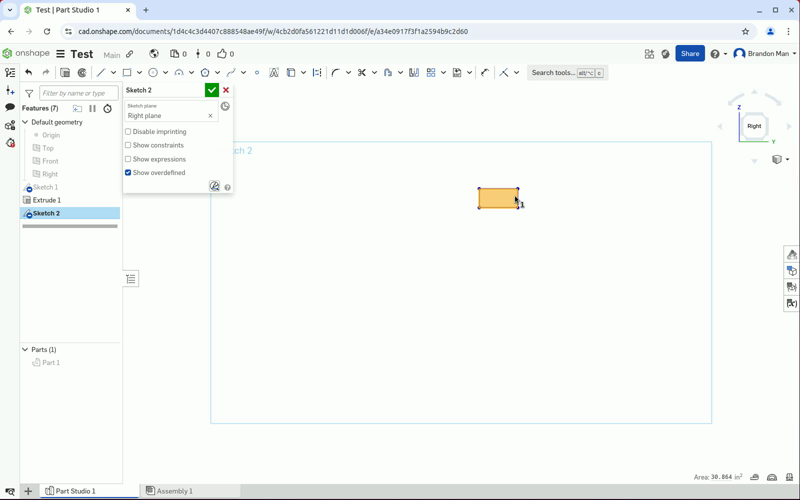
mouse_move(73, 352)
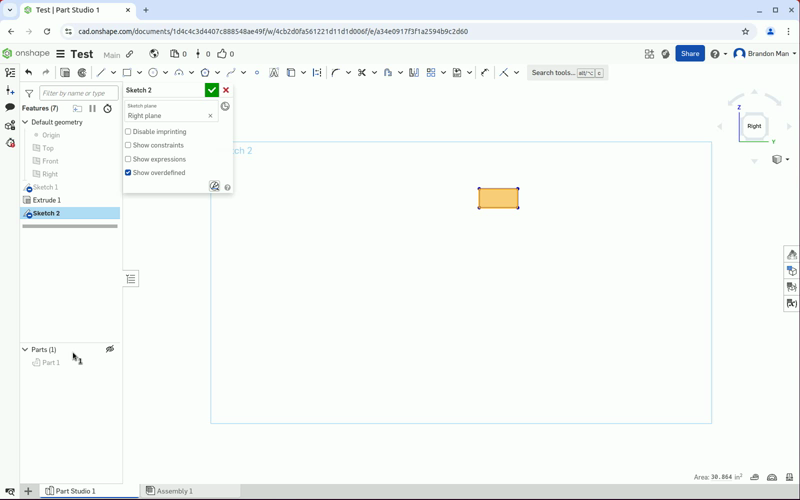
key(shift+y)
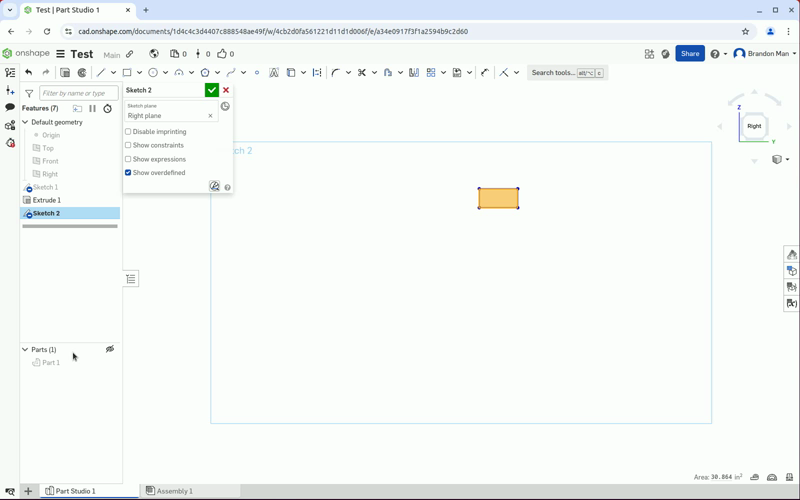
key(shift+e)
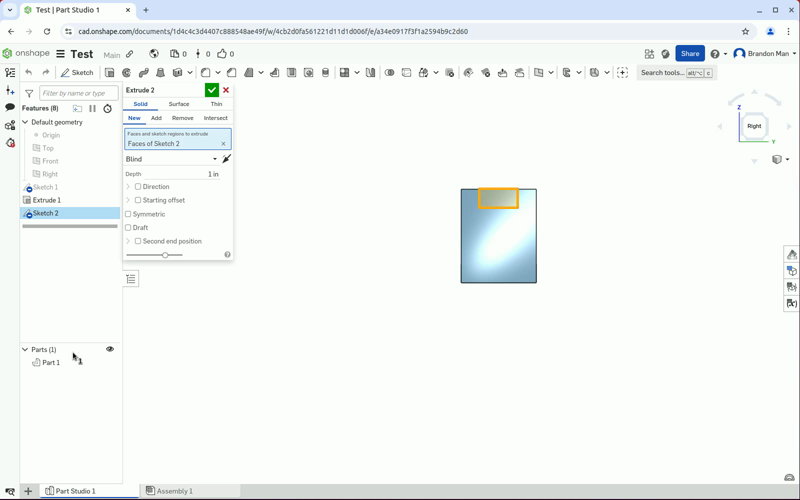
mouse_move(143, 106)
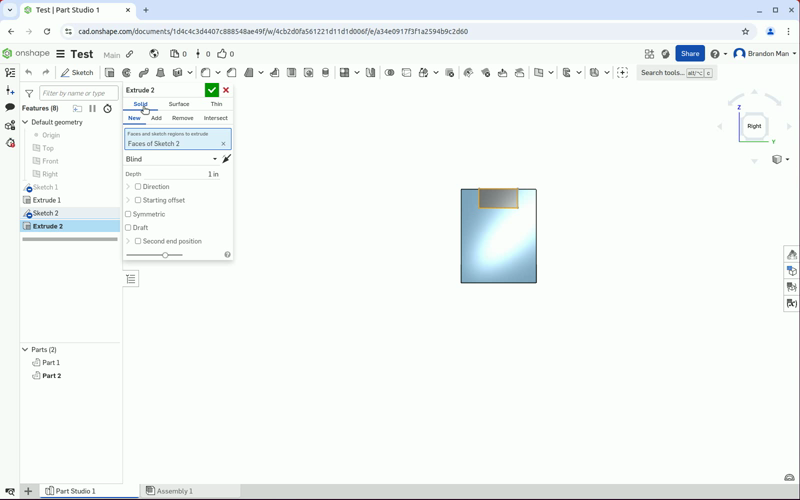
click(143, 106)
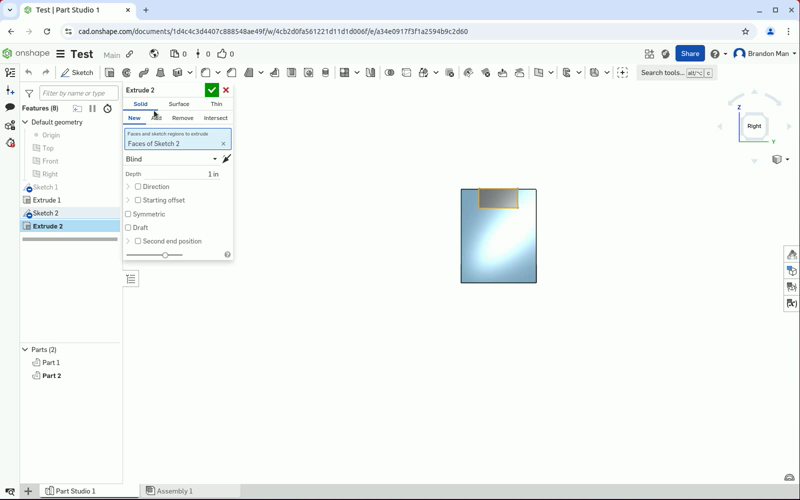
mouse_move(186, 120)
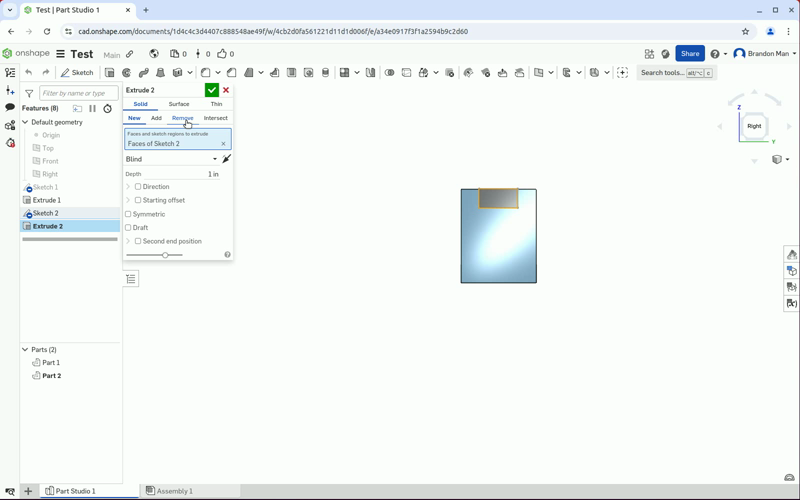
click(186, 120)
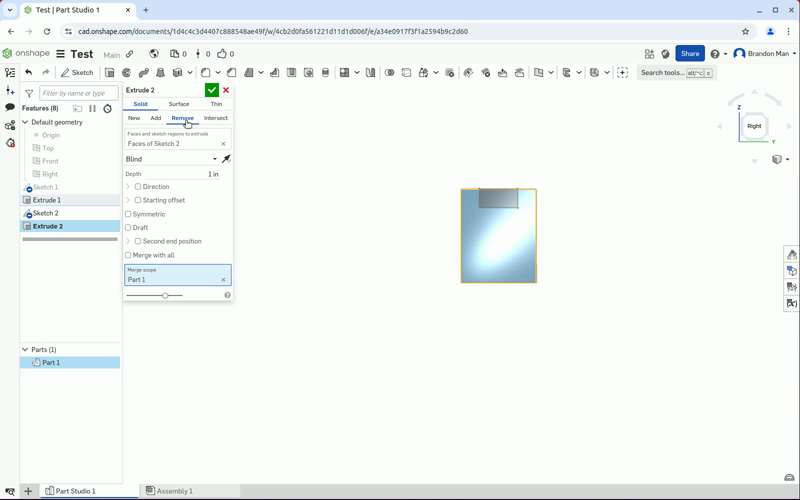
key(tab, 4)
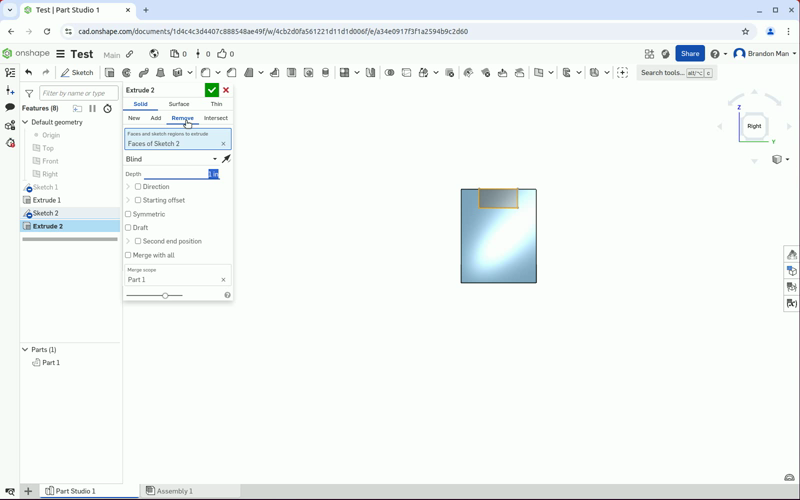
text(23.108)
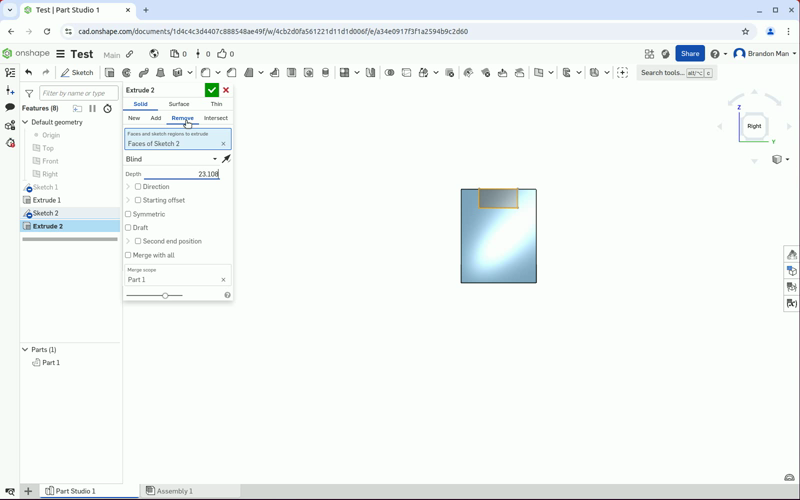
key(tab, 6)
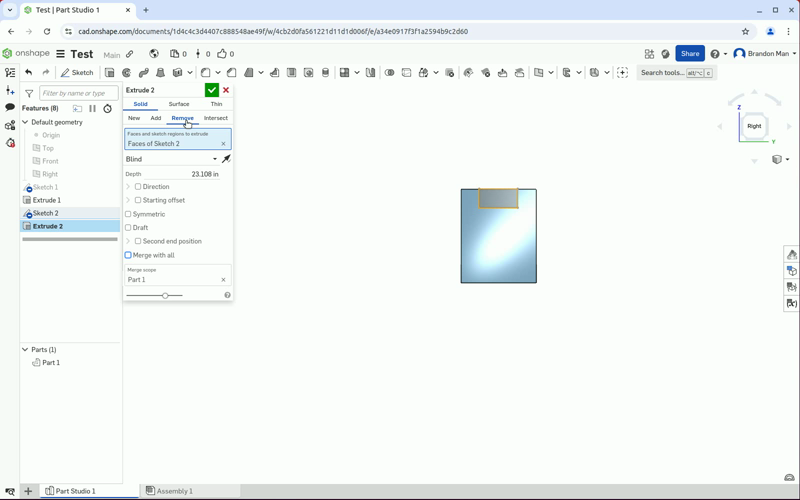
key(space)
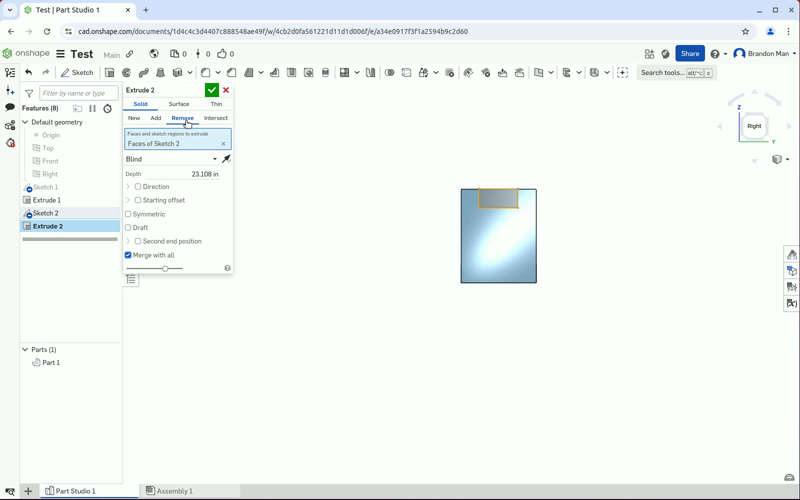
key(enter)
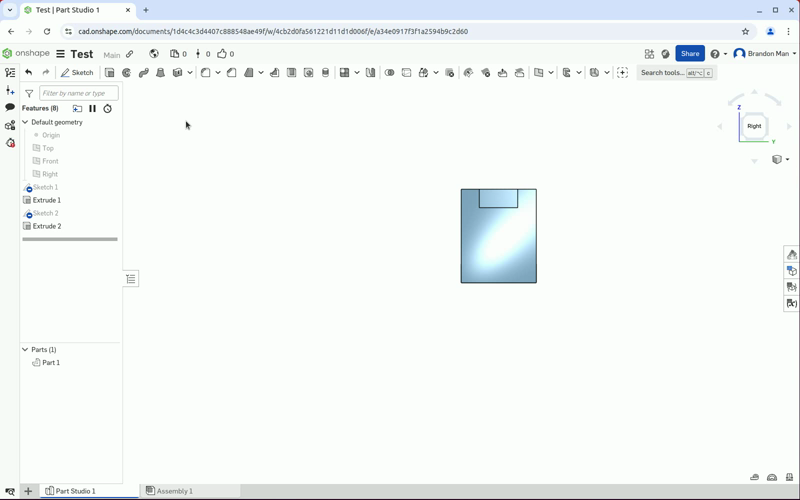
key(shift+h)
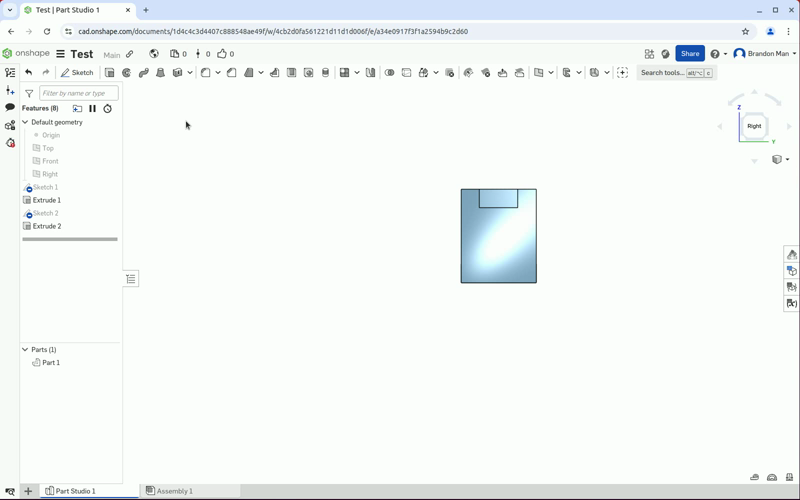
key(shift+h)
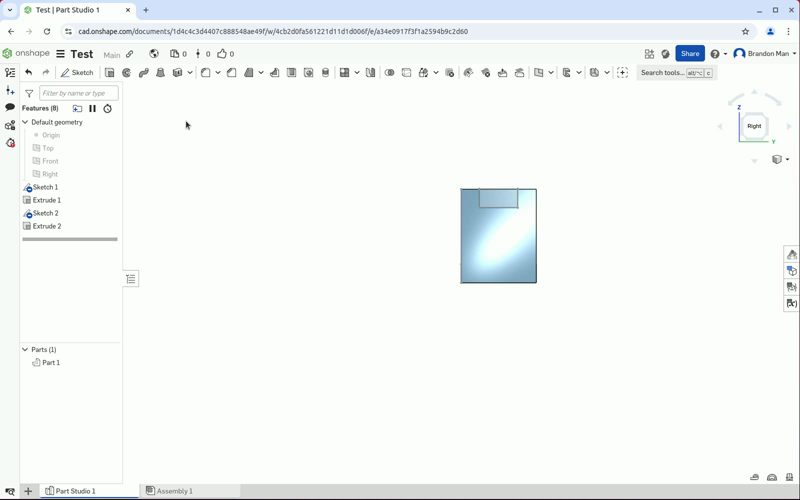
key(shift+7)
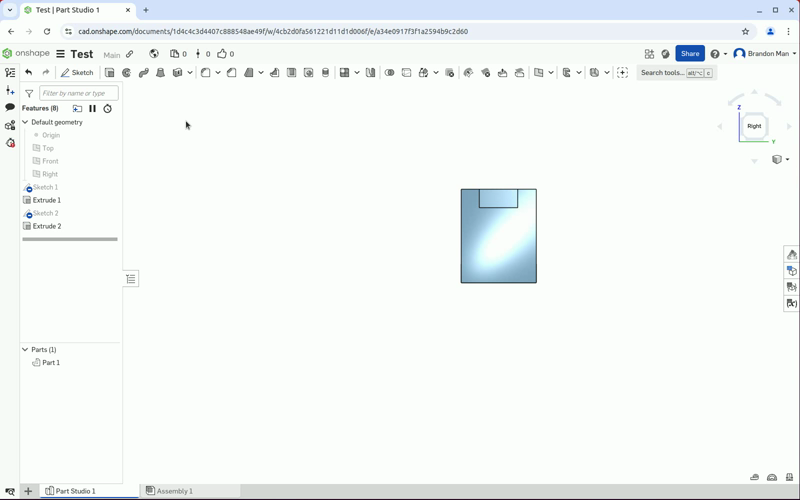
key(right, 2)
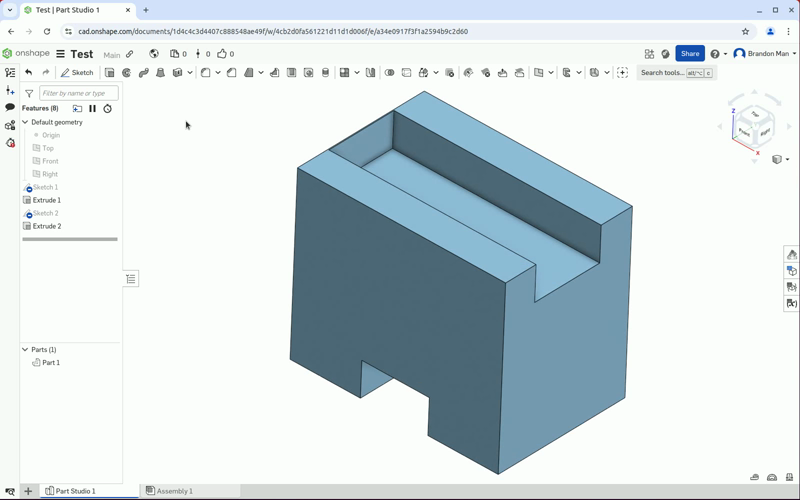
key(down, 2)
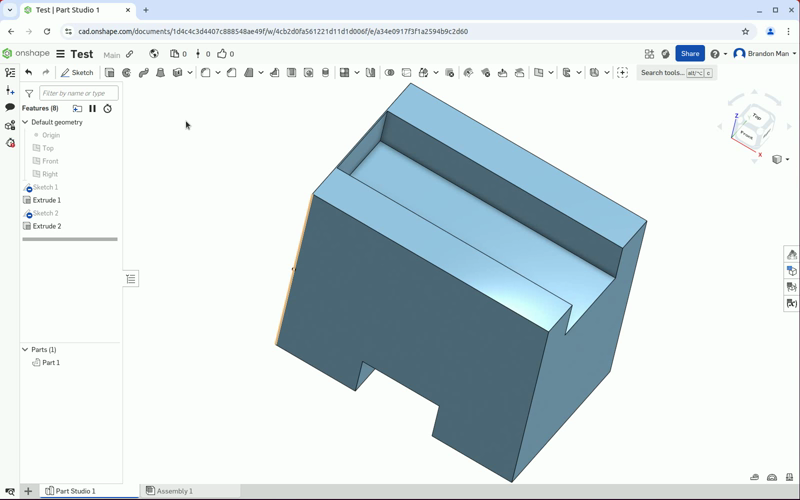
key(up, 2)
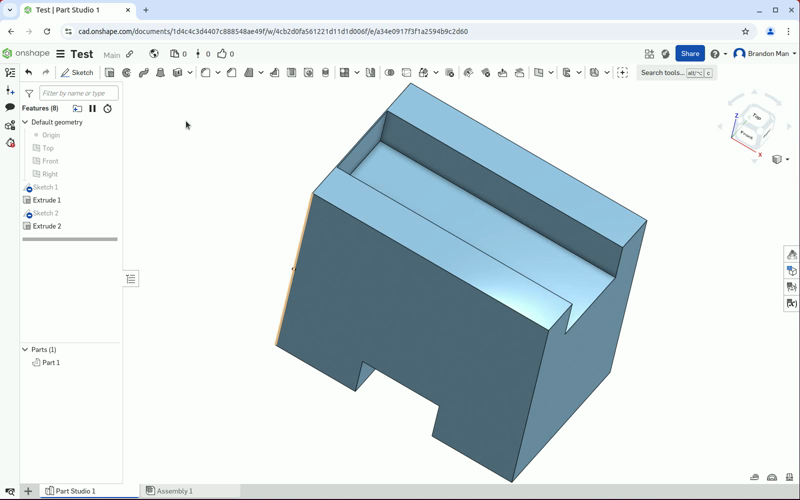
key(left, 2)
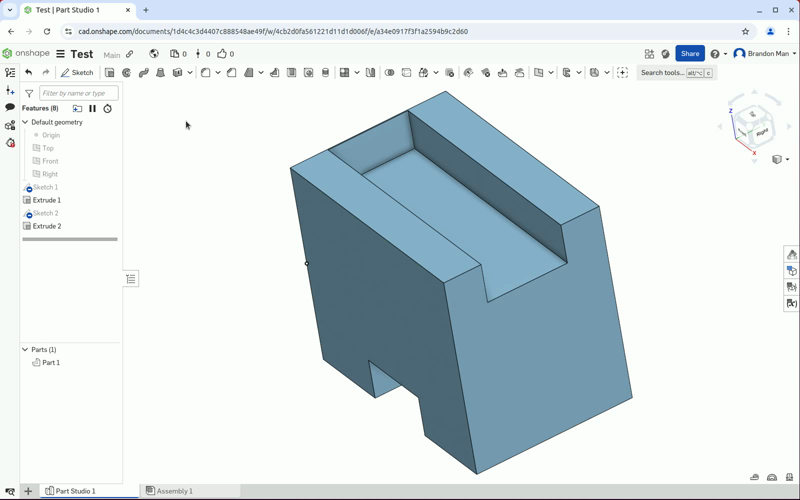
mouse_move(73, 189)
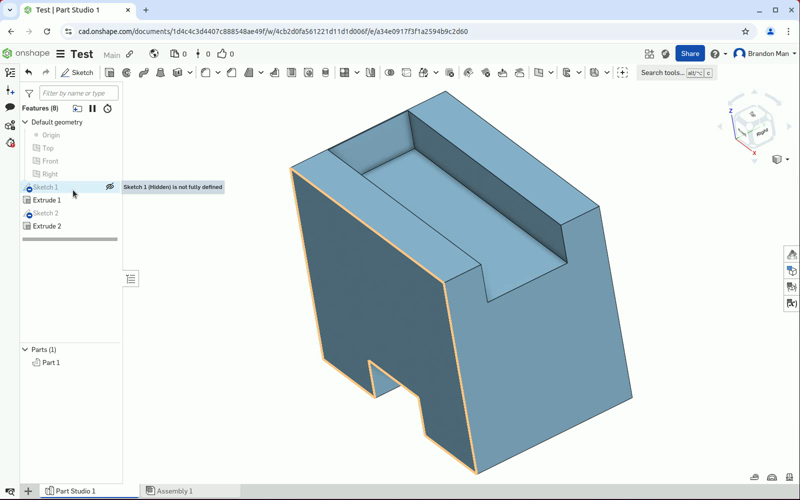
click(73, 189)